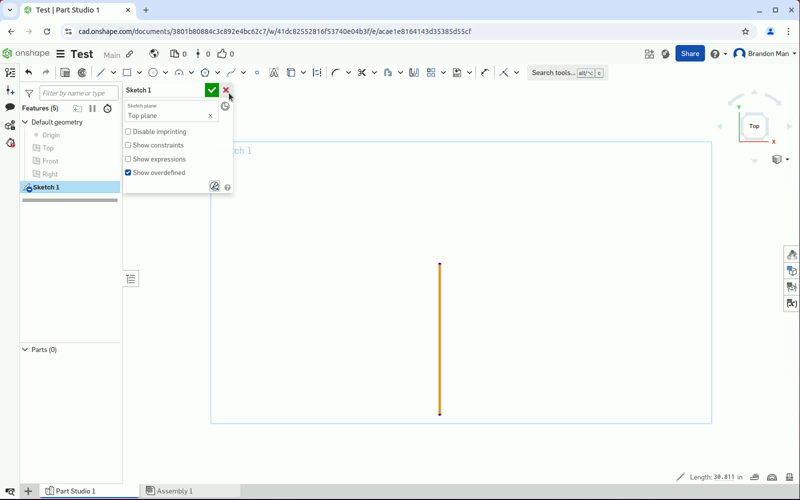
key(shift+h)
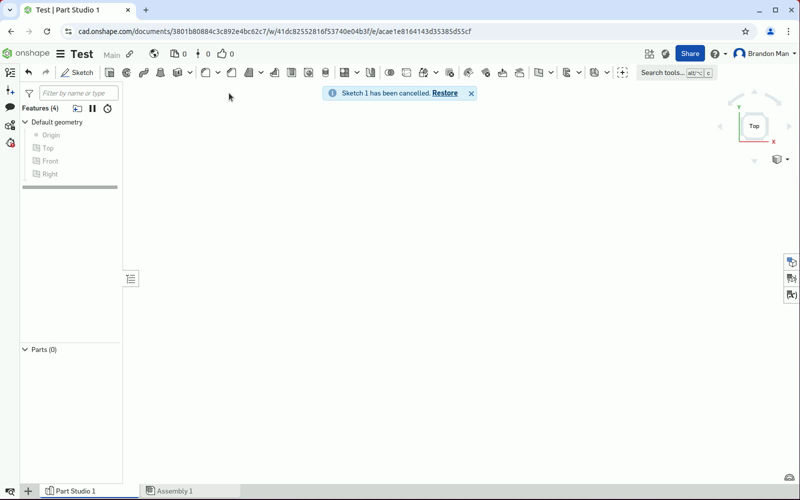
mouse_move(73, 352)
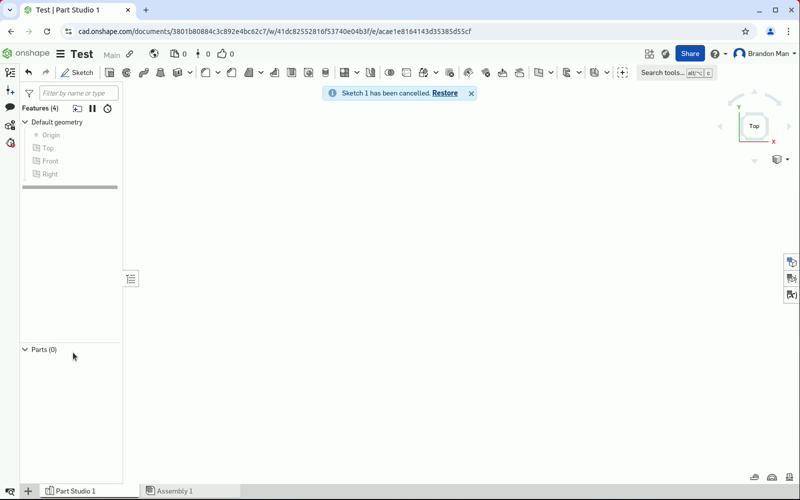
key(y)
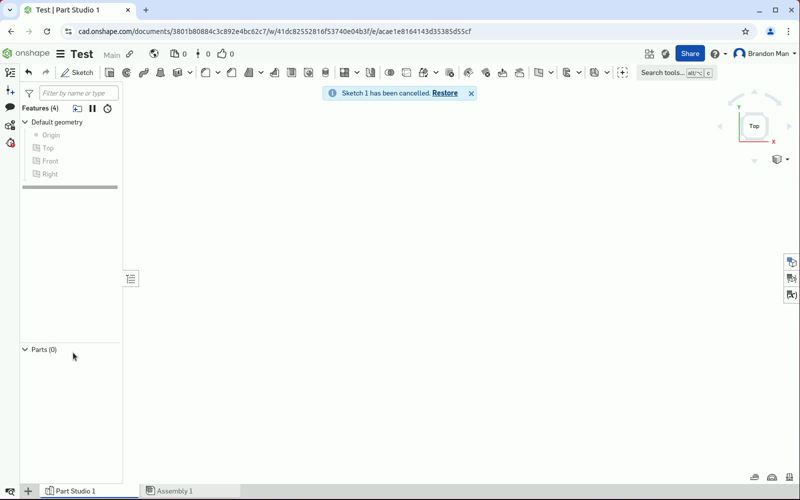
key(shift+p)
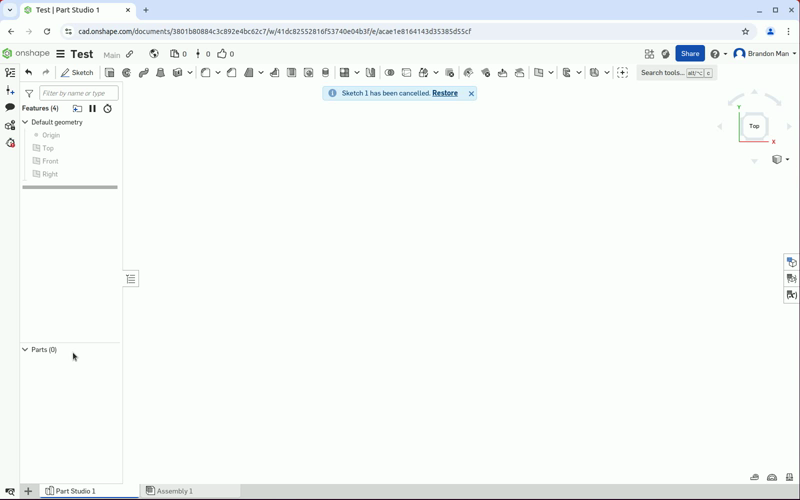
key(space)
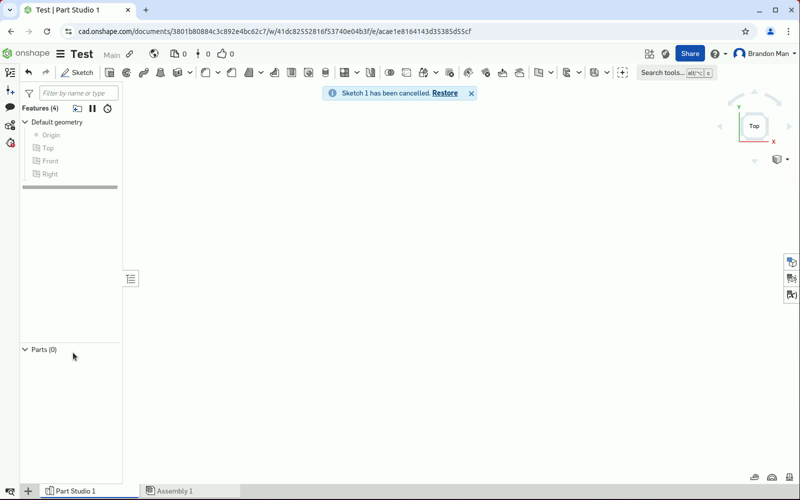
key_down(shift)
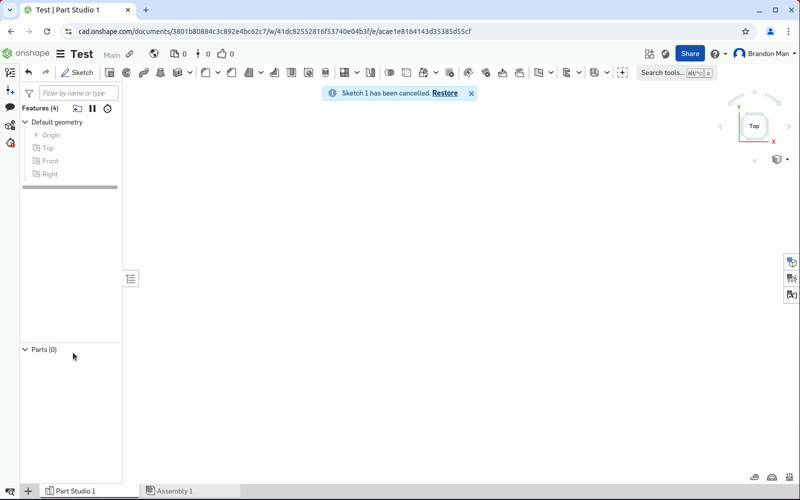
key(up)
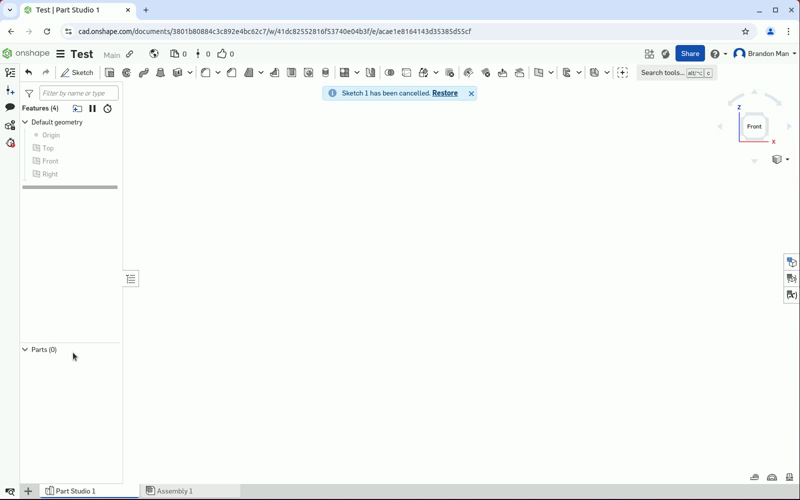
key_up(shift)
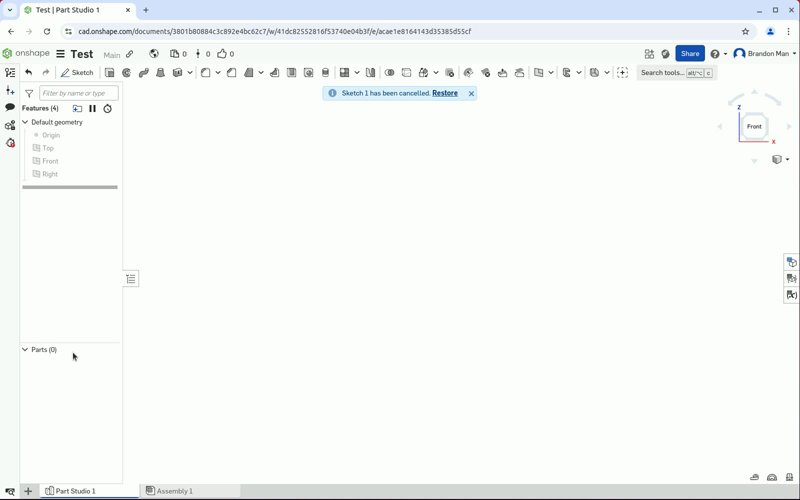
mouse_move(73, 352)
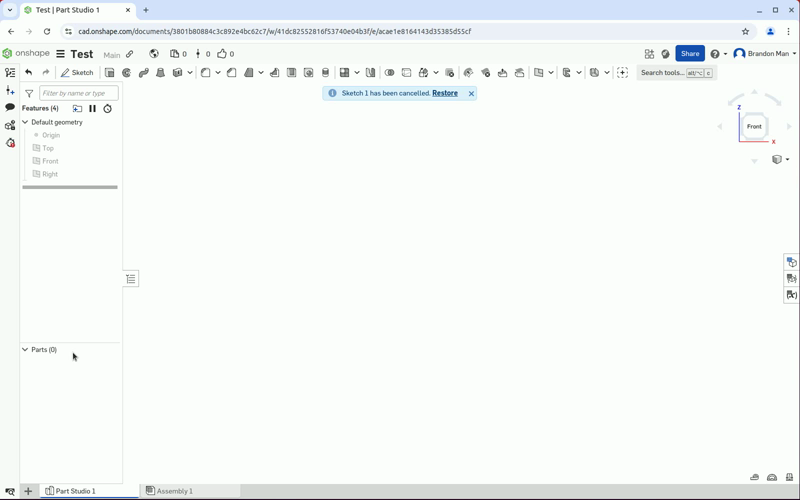
key(shift+y)
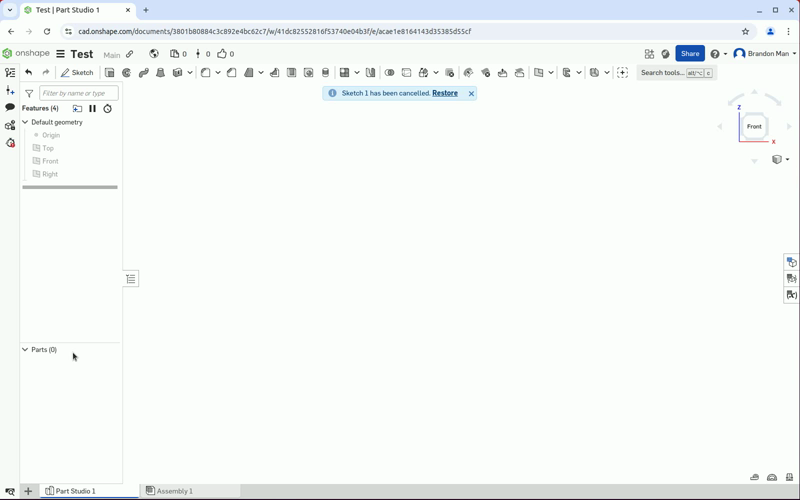
key(shift+s)
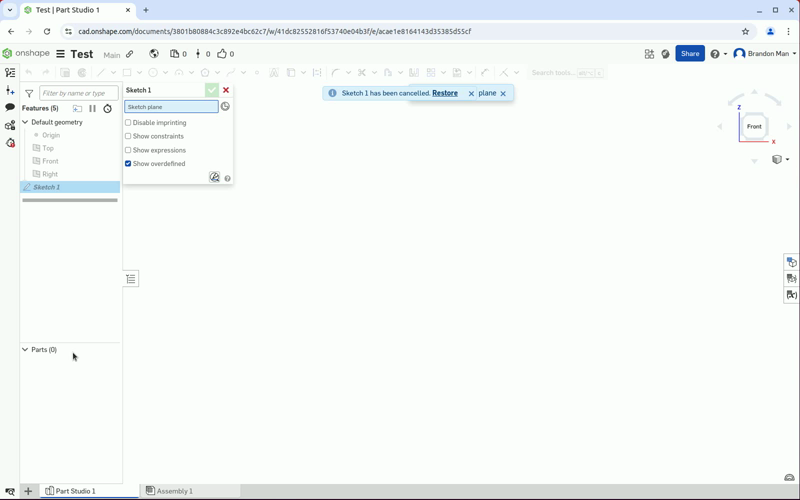
mouse_move(73, 163)
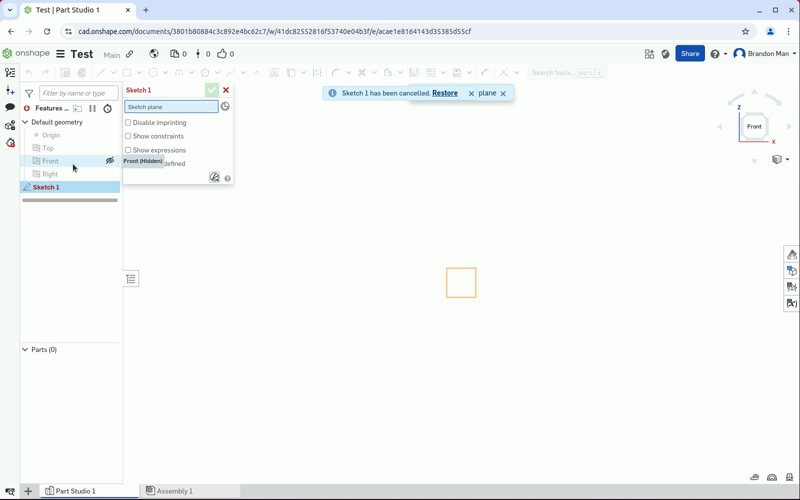
click(73, 163)
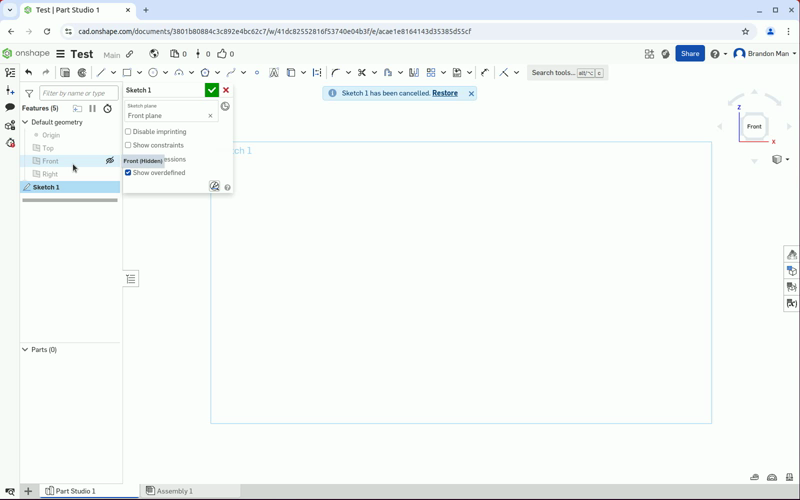
mouse_move(73, 352)
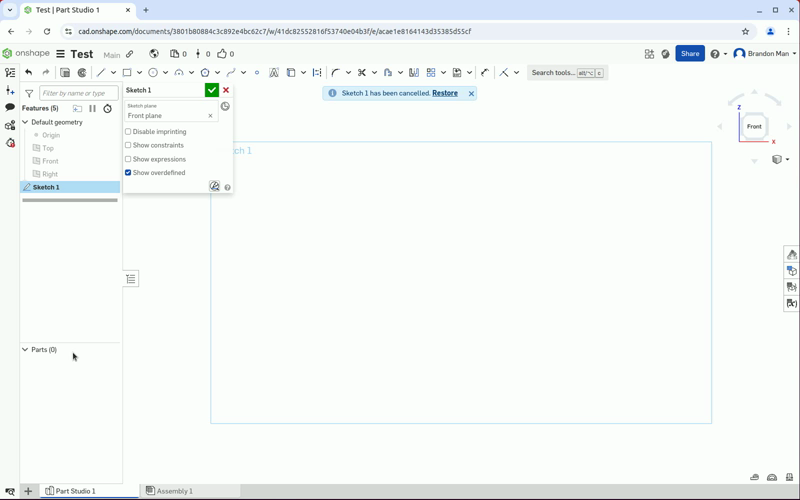
key(y)
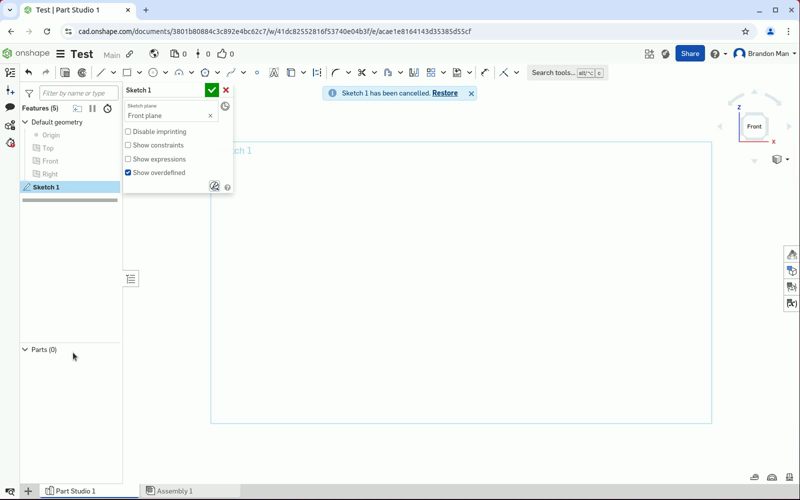
key(l)
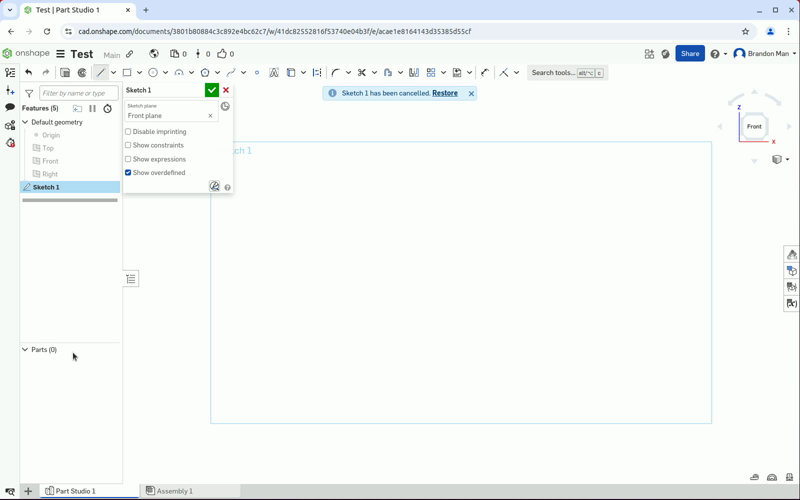
key_down(shift)
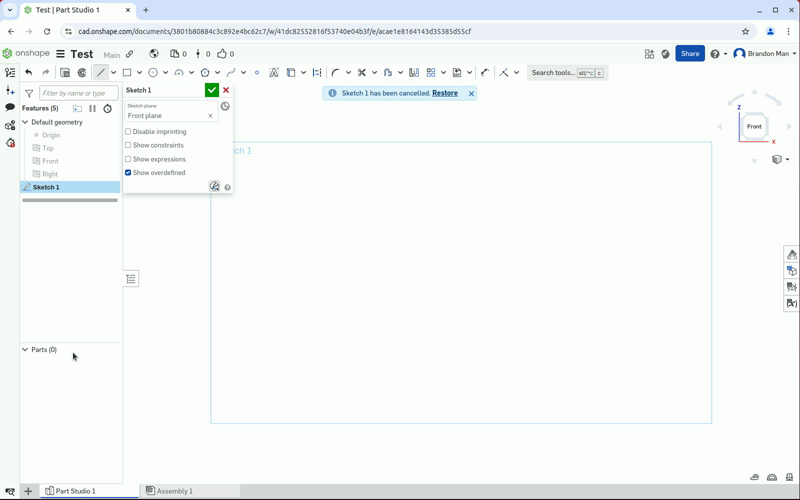
mouse_move(460, 282)
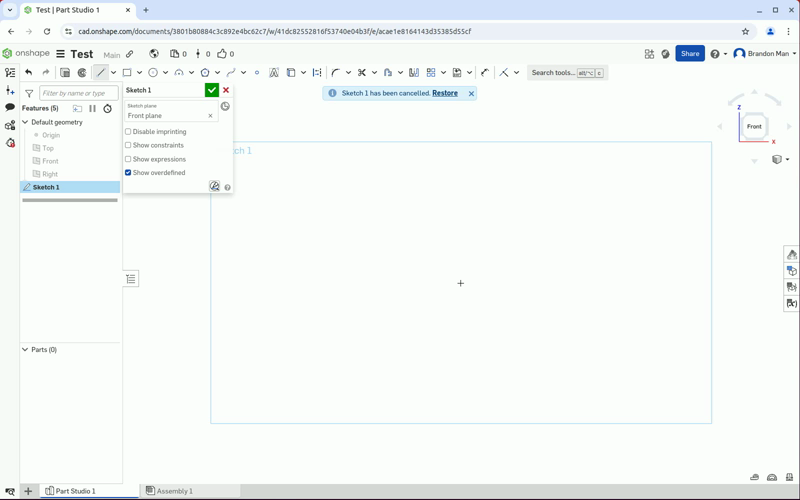
click(460, 282)
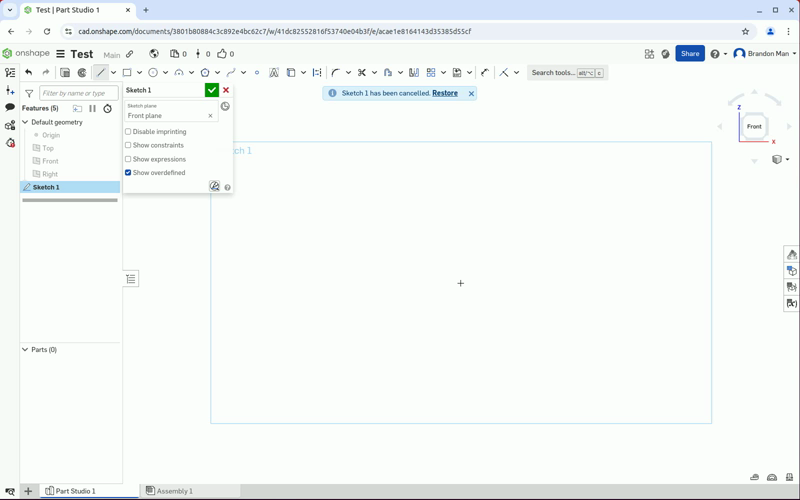
key_up(shift)
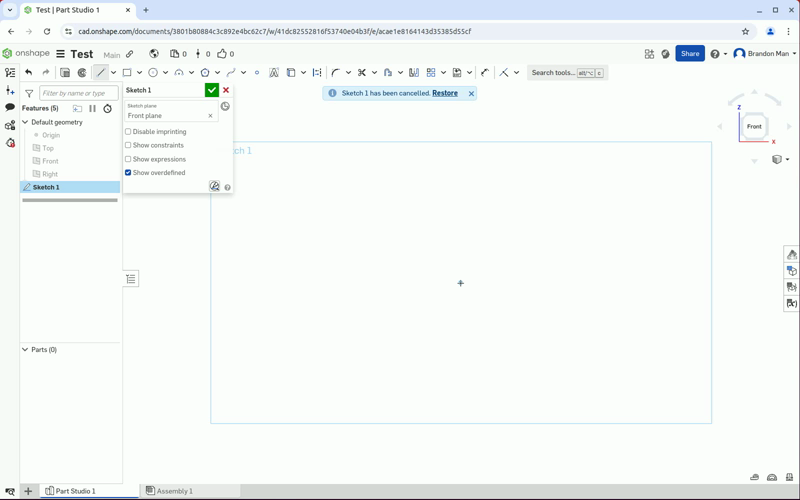
key_down(shift)
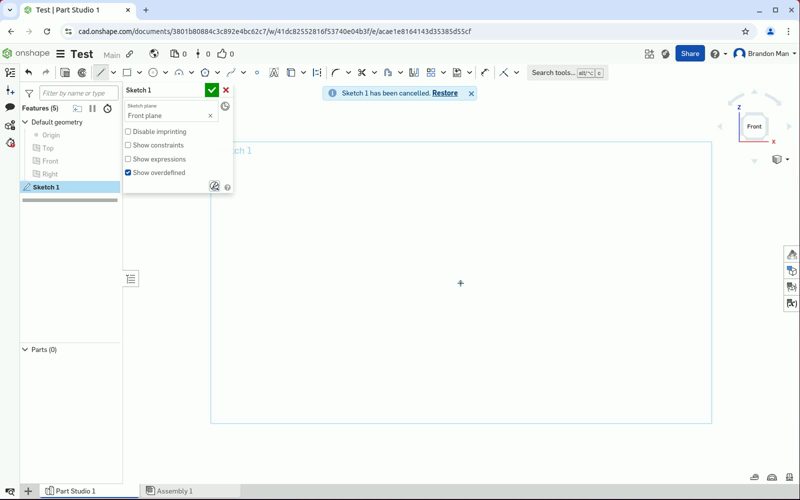
mouse_move(573, 282)
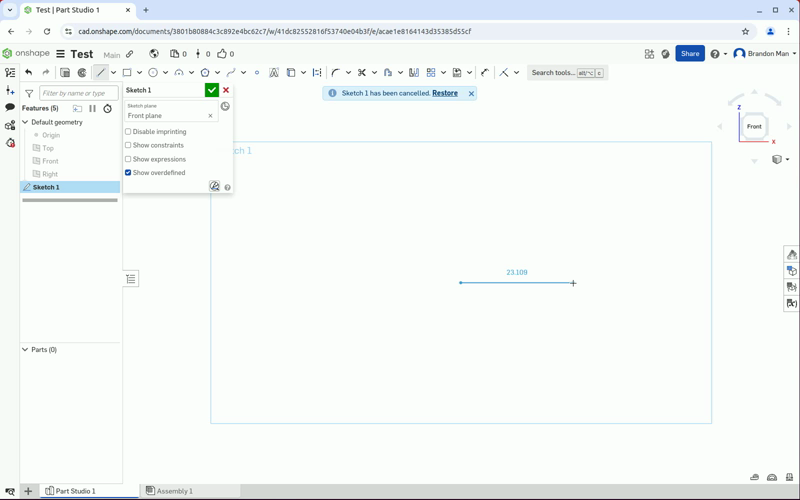
click(573, 282)
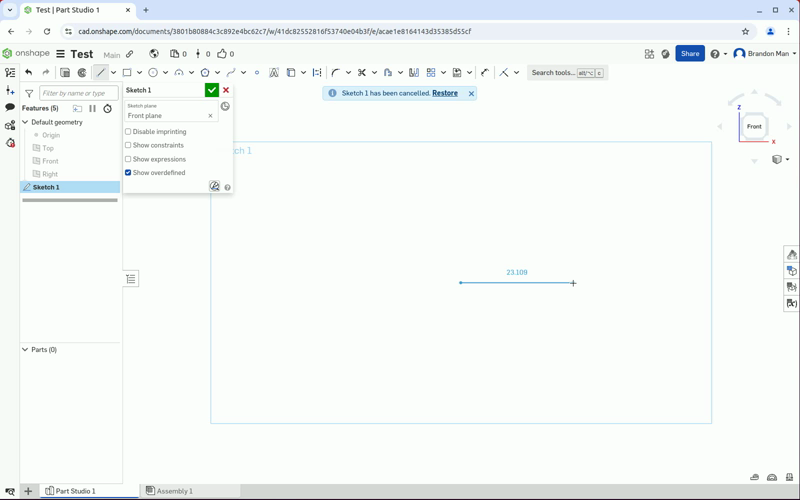
key_up(shift)
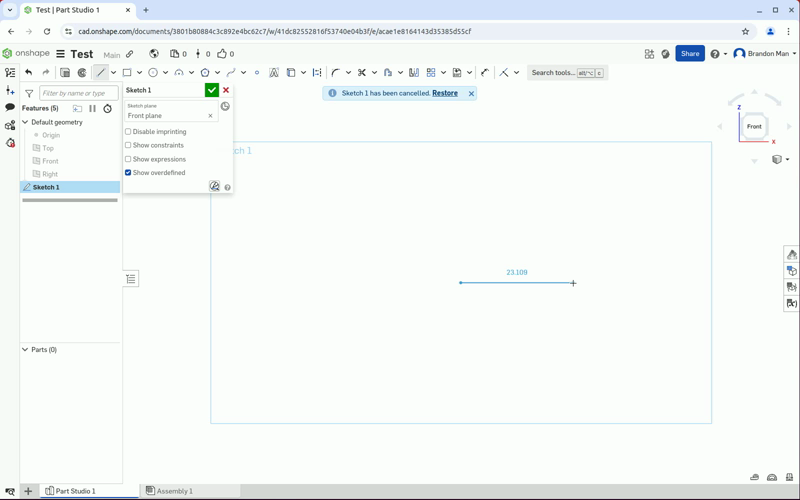
key_down(shift)
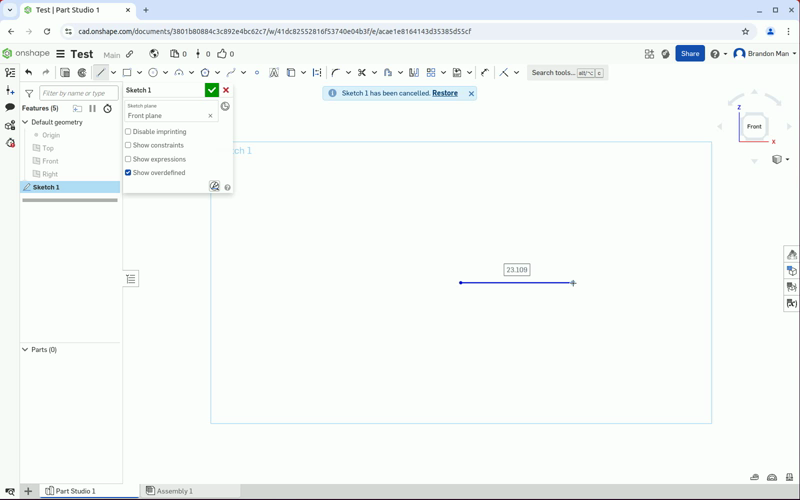
mouse_move(573, 213)
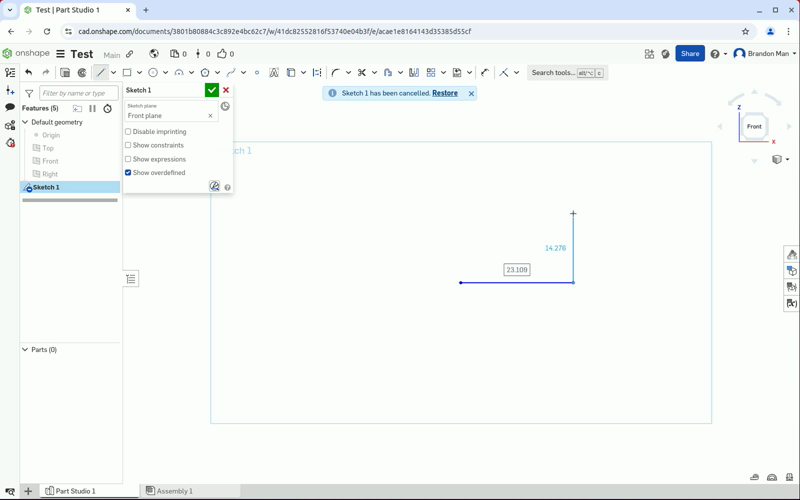
click(573, 213)
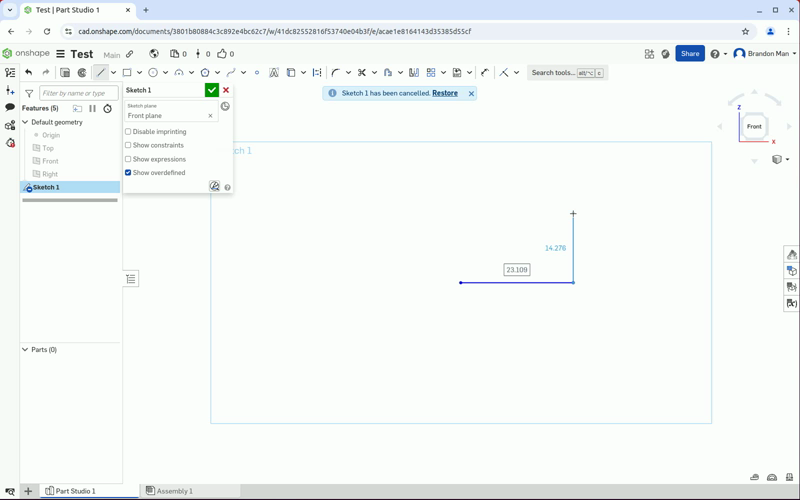
key_up(shift)
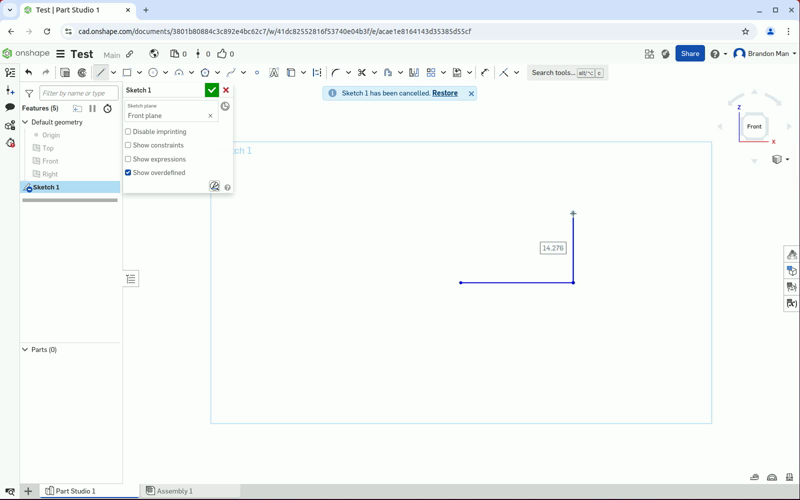
key_down(shift)
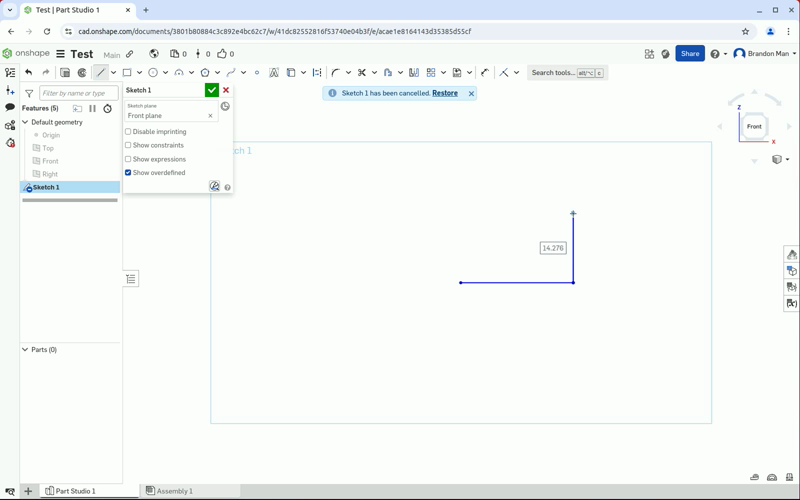
mouse_move(460, 213)
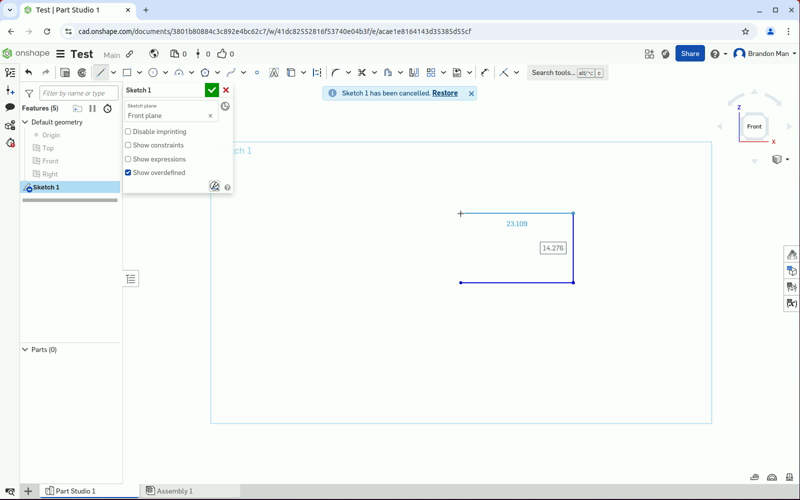
click(460, 213)
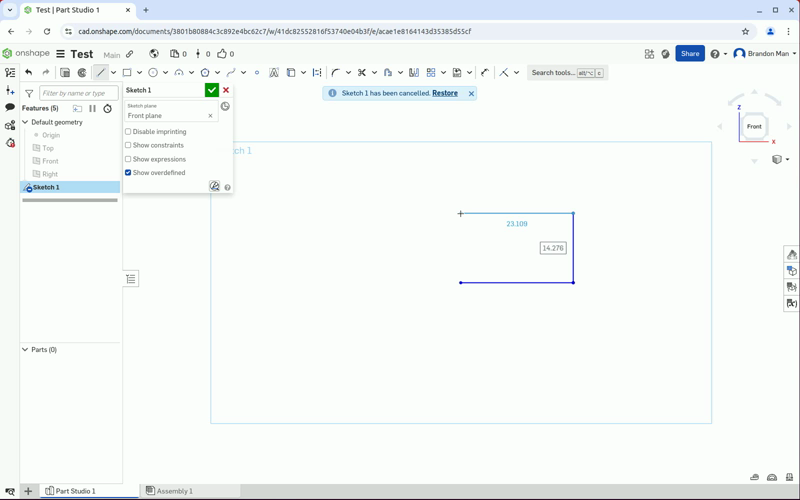
key_up(shift)
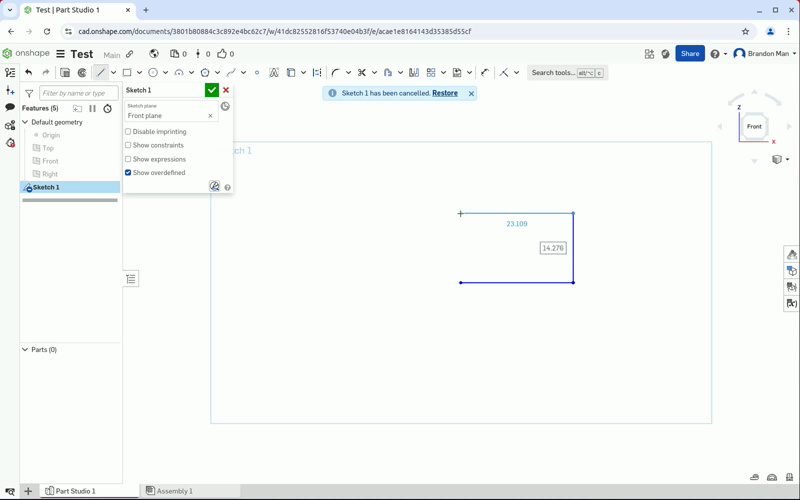
key_down(shift)
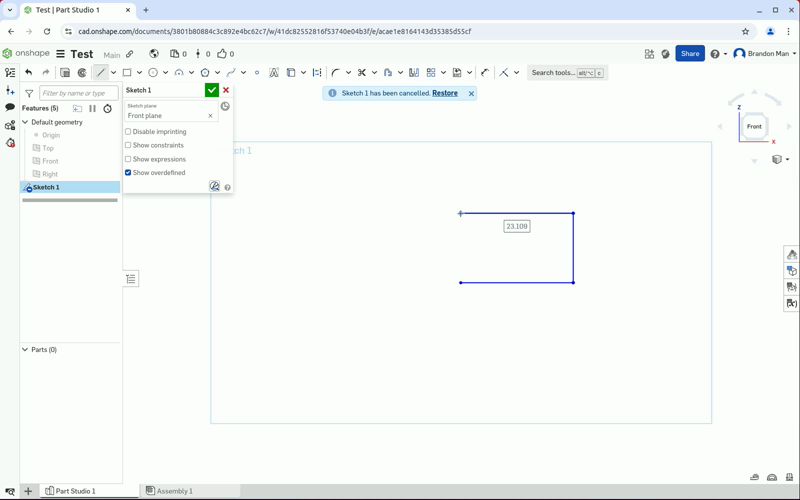
mouse_move(460, 282)
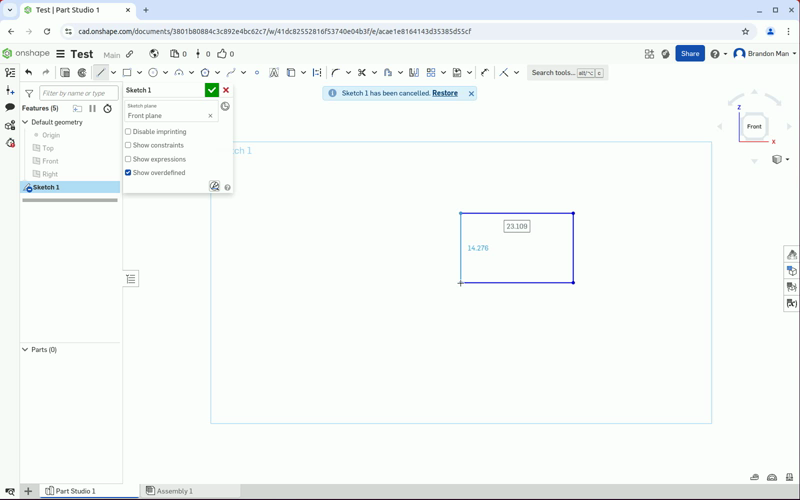
key_up(shift)
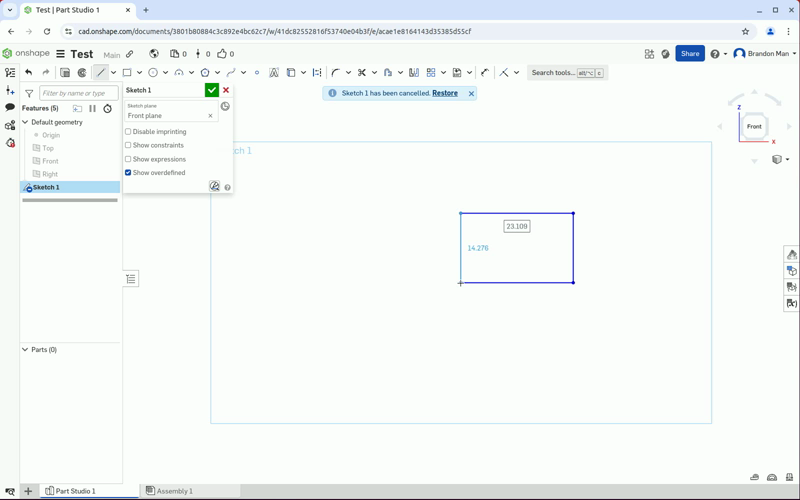
click(460, 282)
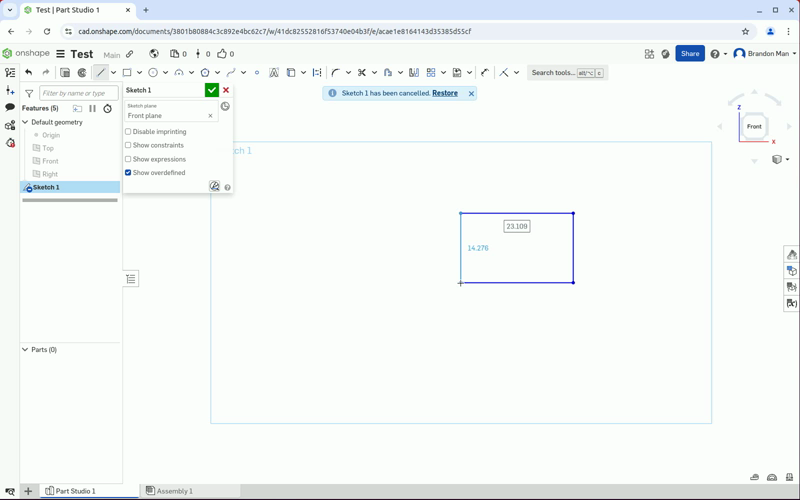
key(esc)
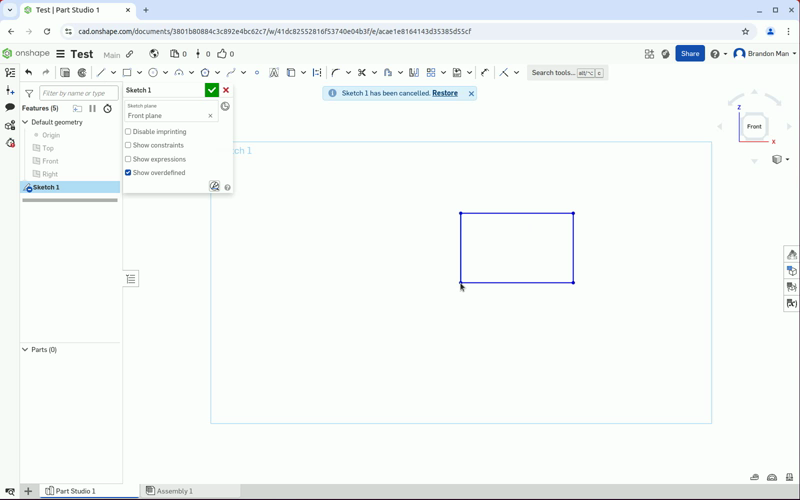
mouse_move(550, 253)
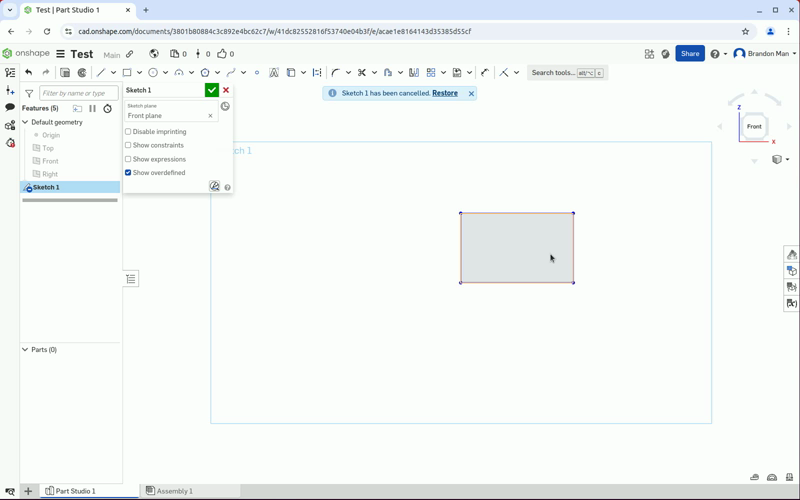
click(550, 253)
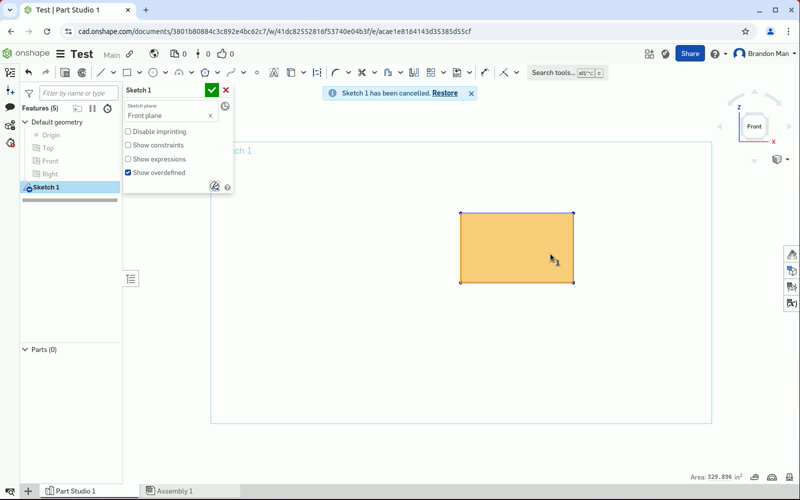
mouse_move(73, 352)
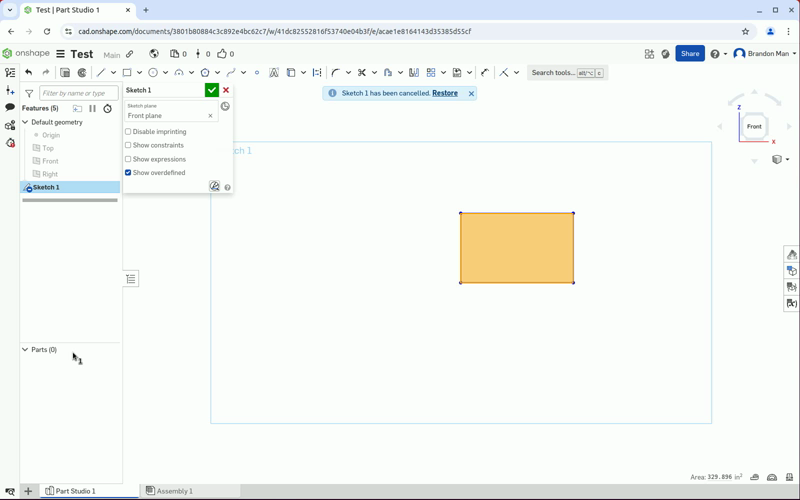
key(shift+y)
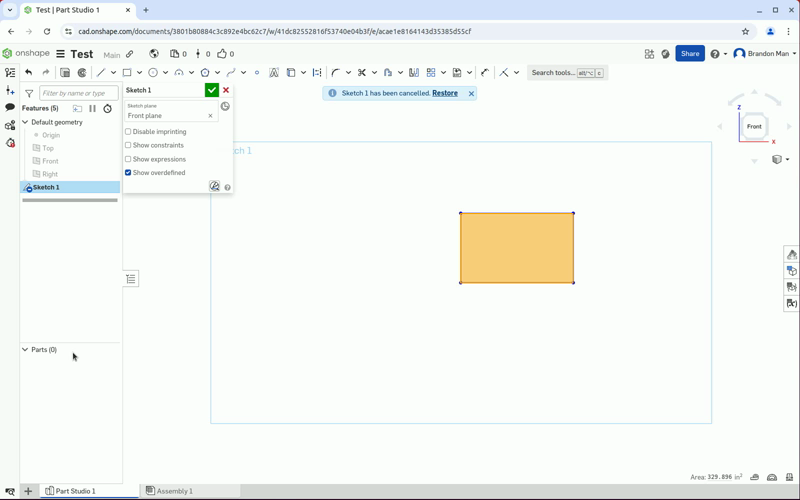
key(shift+e)
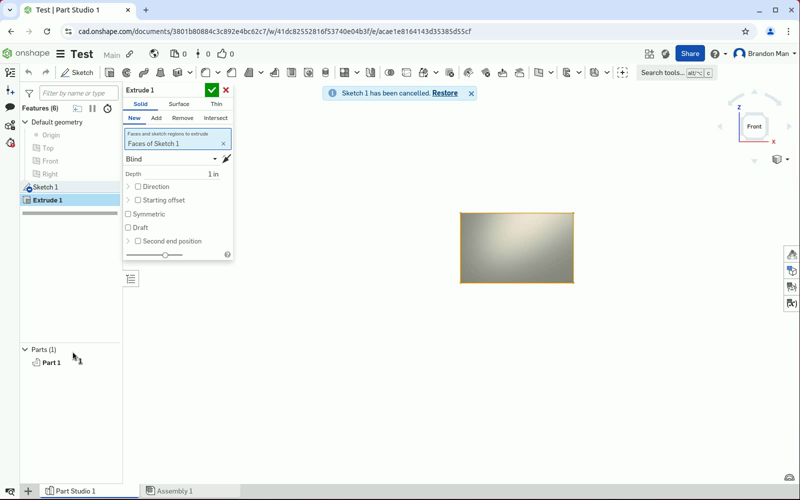
mouse_move(143, 106)
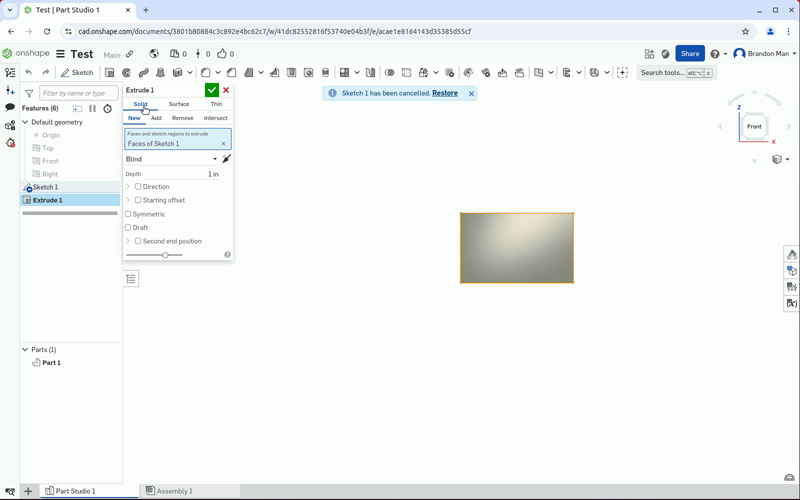
click(143, 106)
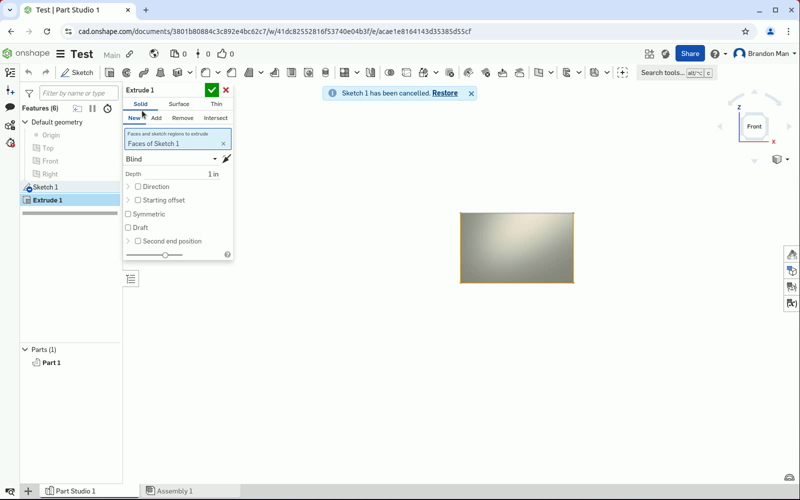
mouse_move(137, 120)
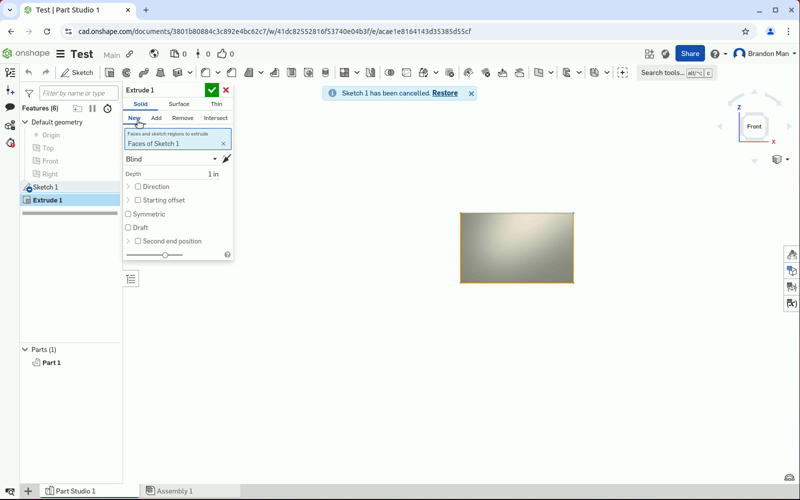
click(137, 120)
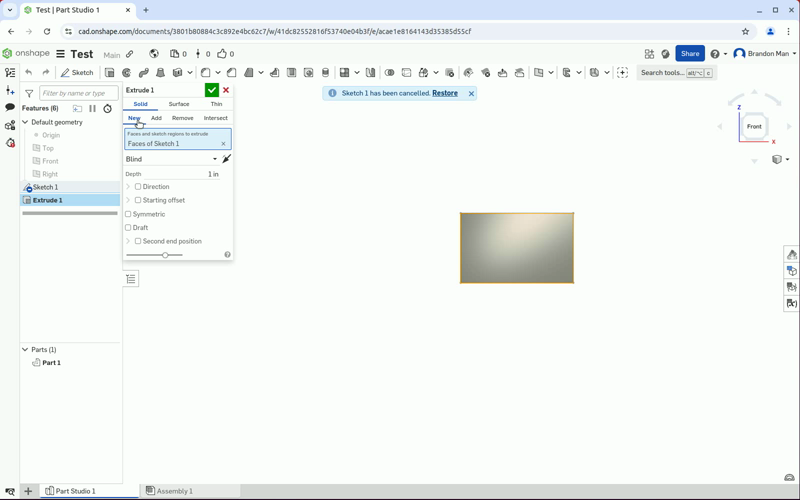
key(tab, 4)
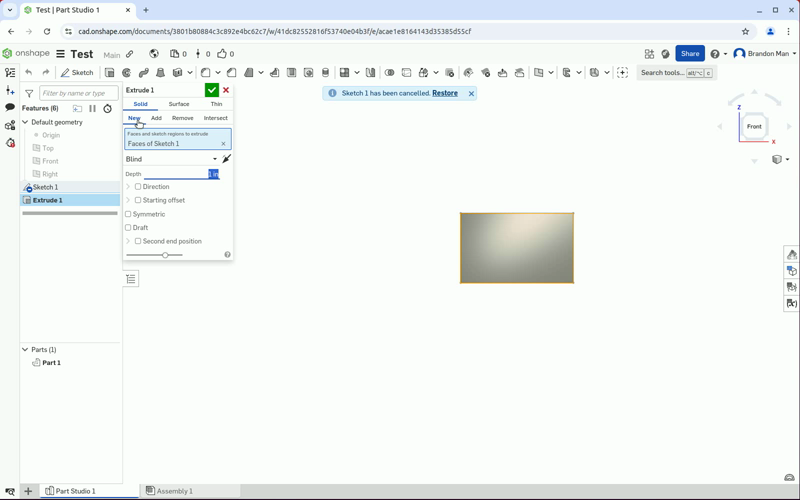
text(14.443)
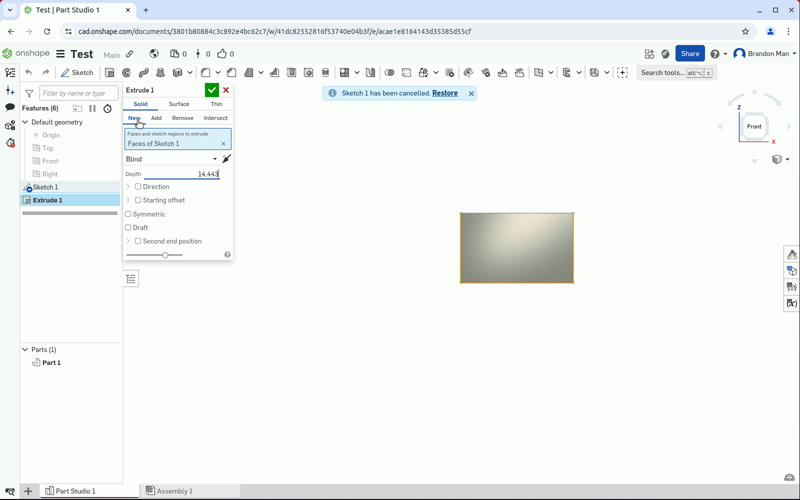
key(enter)
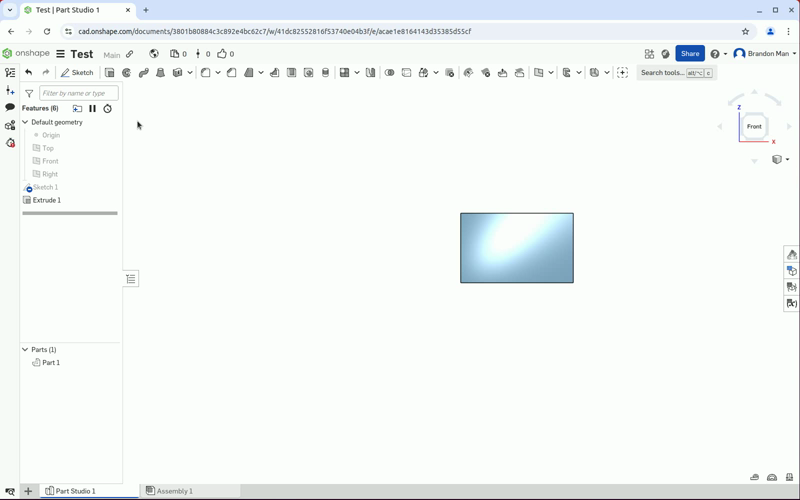
key(shift+h)
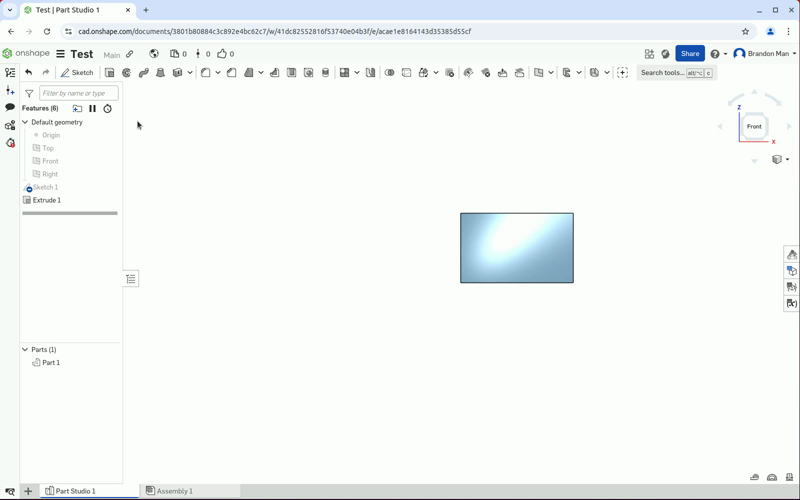
key(shift+h)
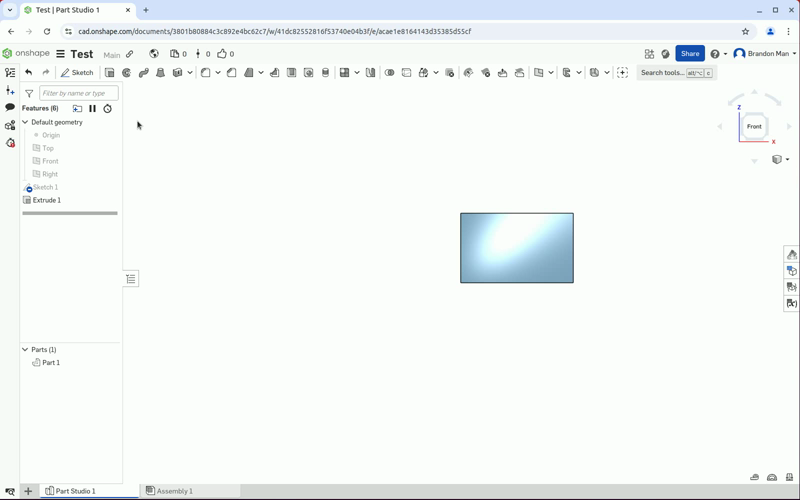
mouse_move(73, 189)
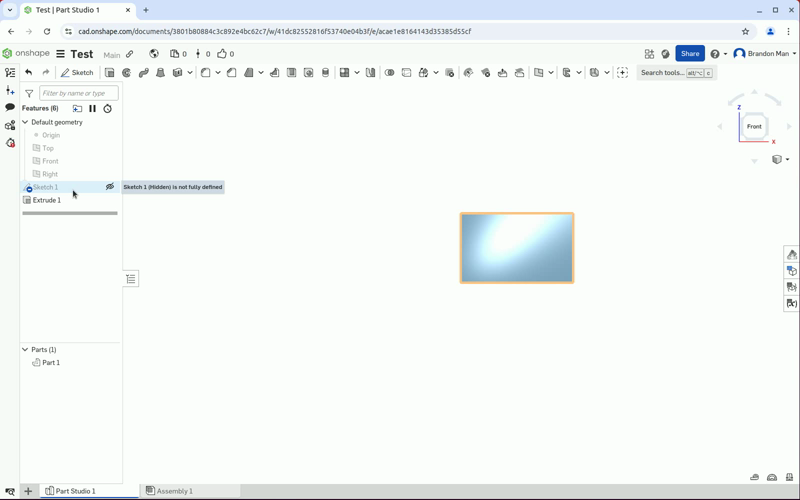
click(73, 189)
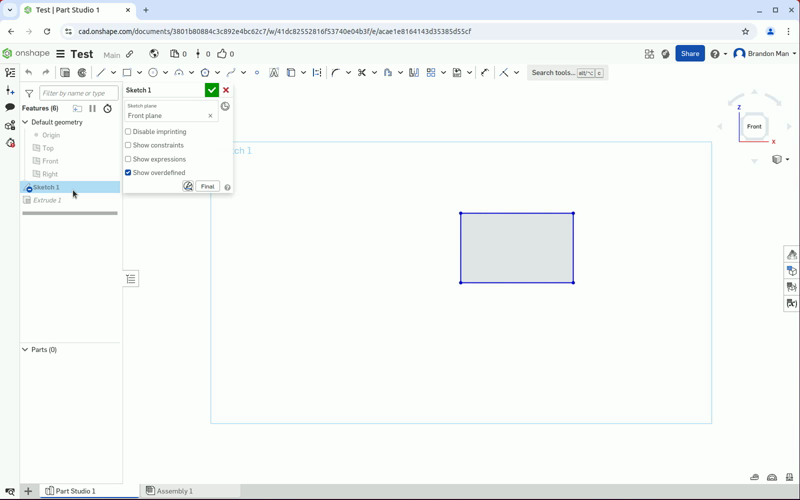
mouse_move(229, 92)
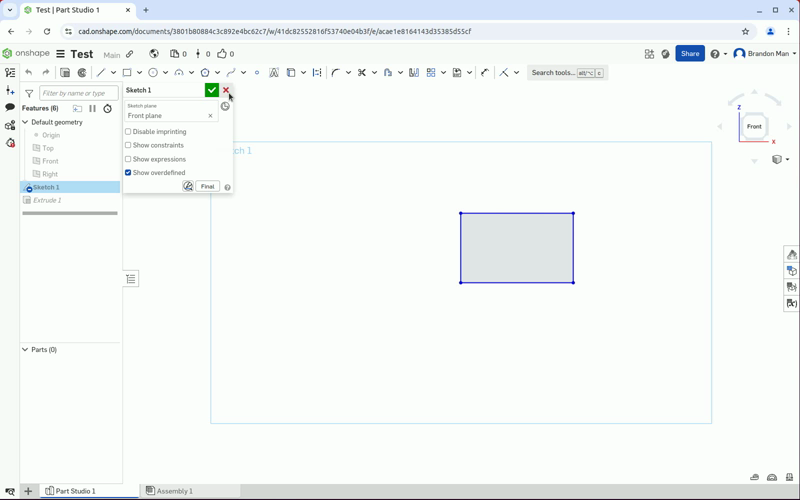
click(229, 92)
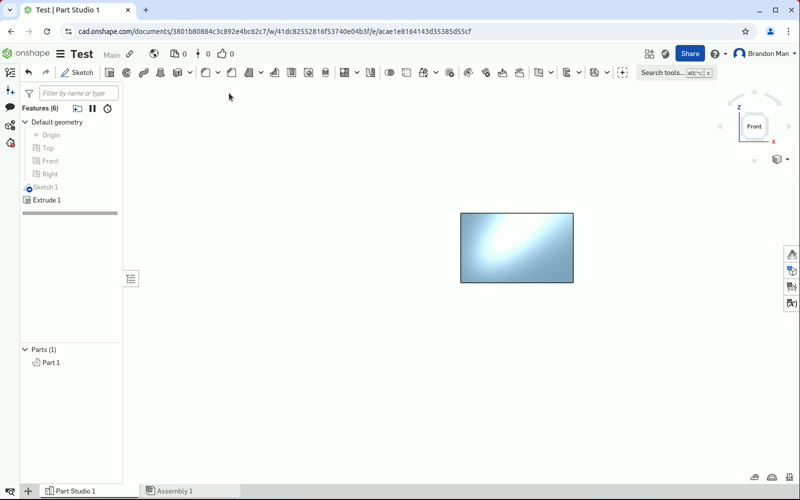
mouse_move(73, 352)
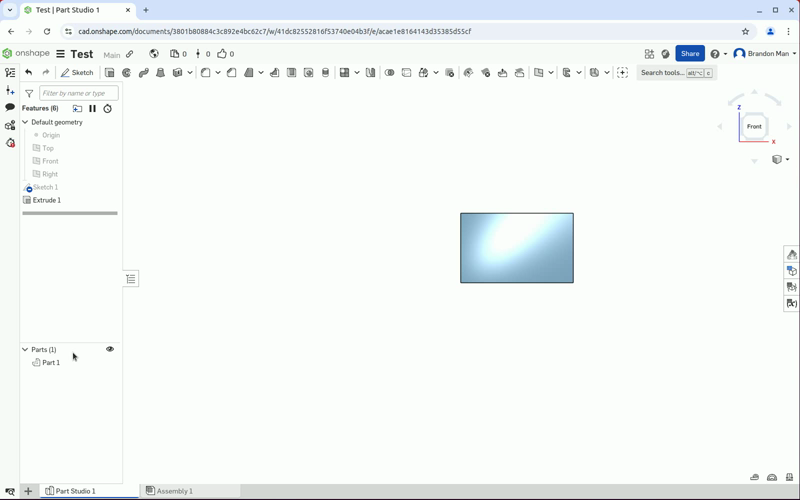
key(y)
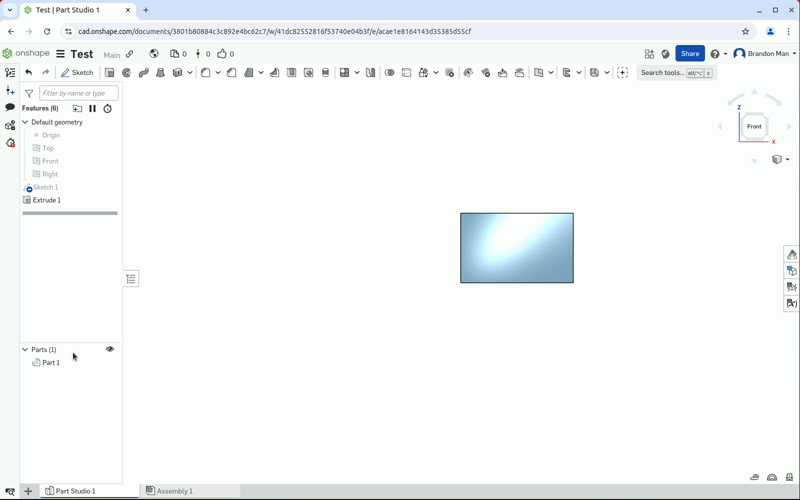
key(shift+p)
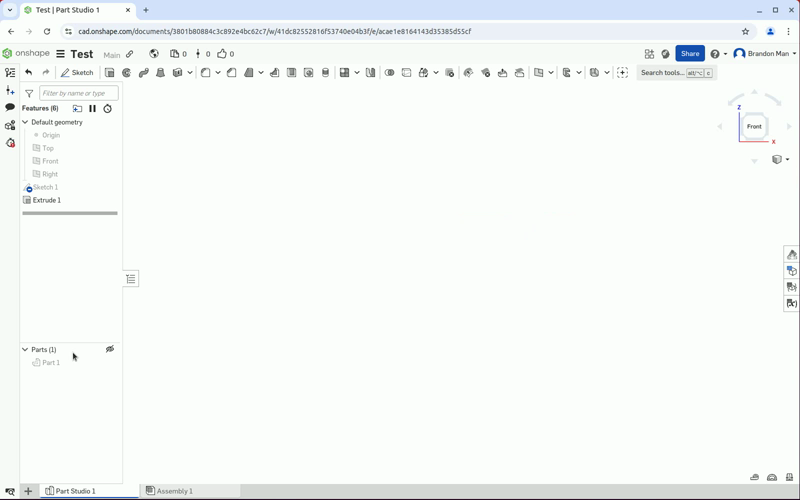
key(space)
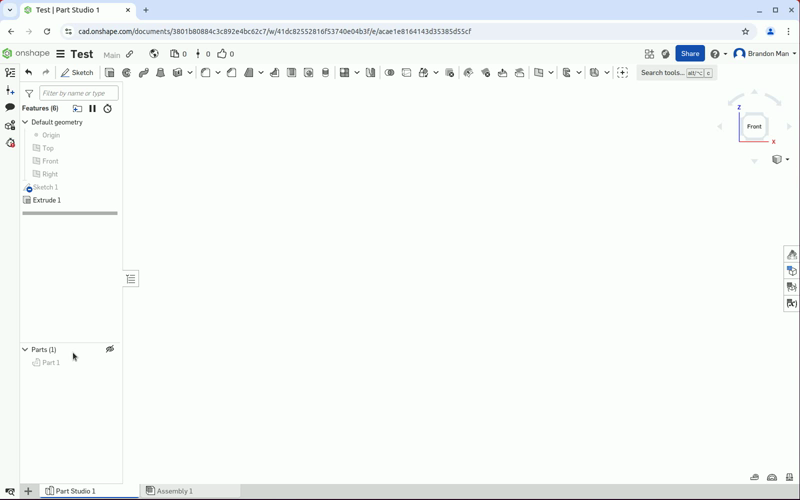
key_down(shift)
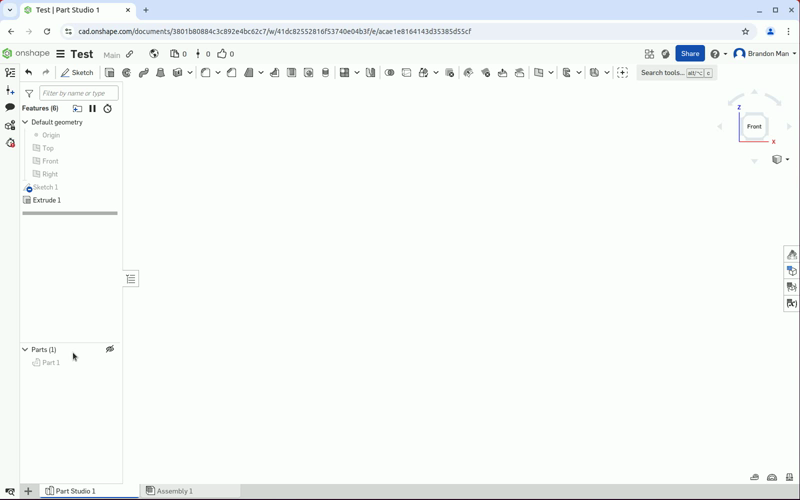
key(down)
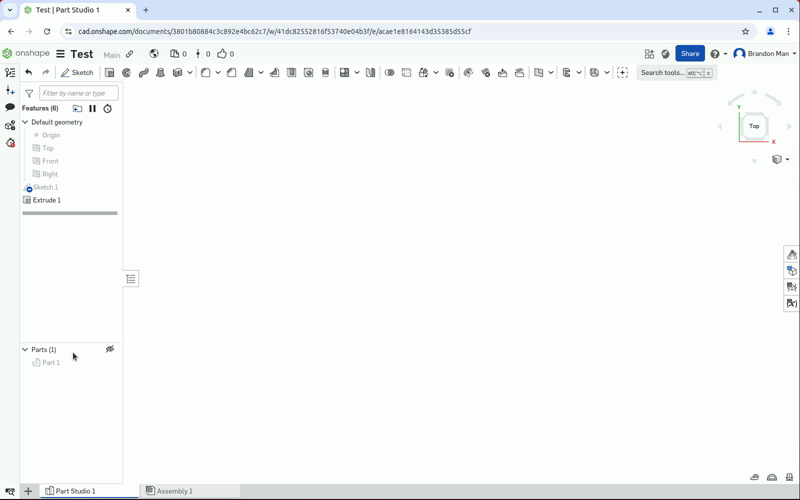
key_up(shift)
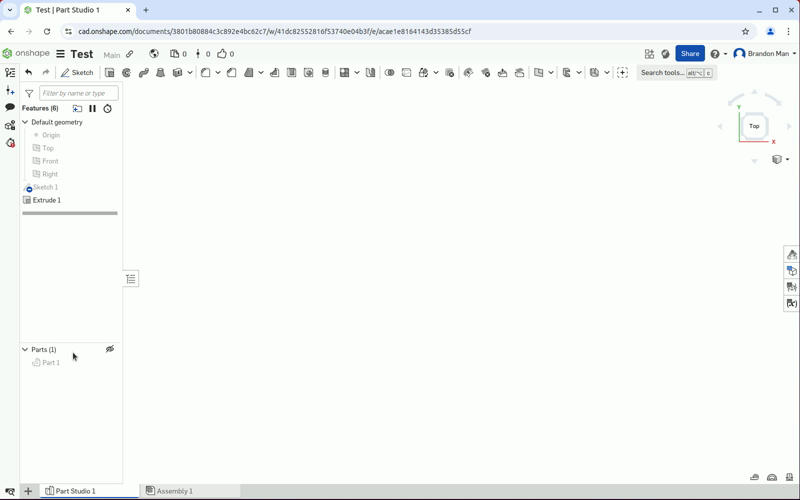
mouse_move(73, 352)
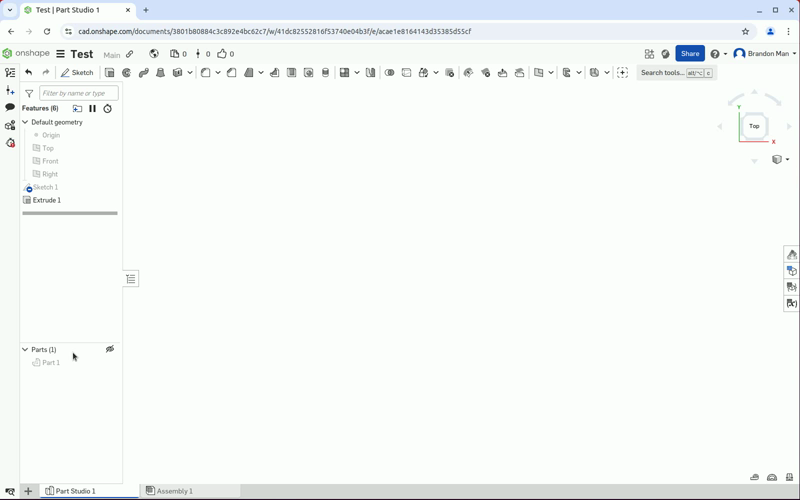
key(shift+y)
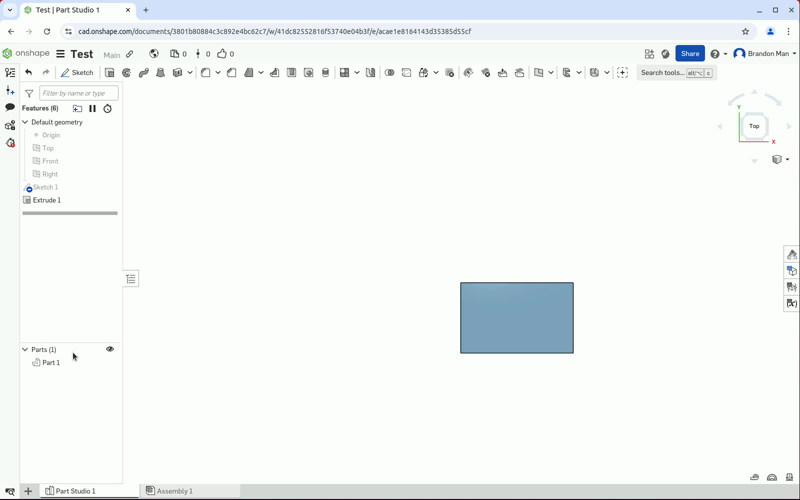
mouse_move(541, 75)
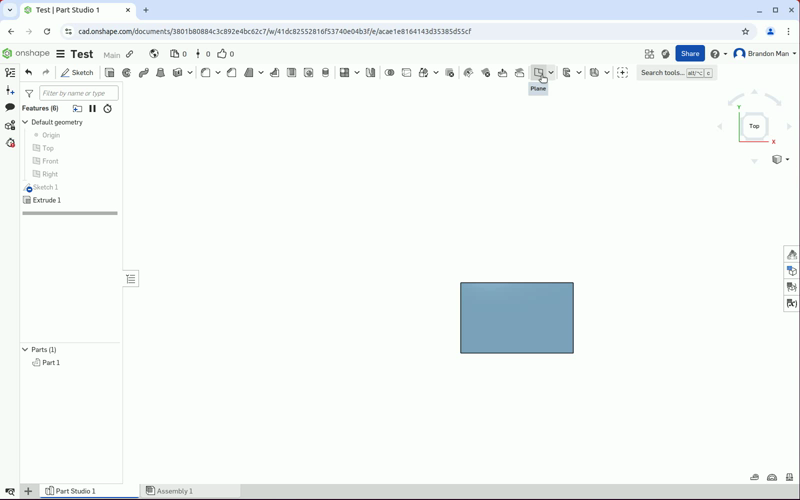
click(541, 75)
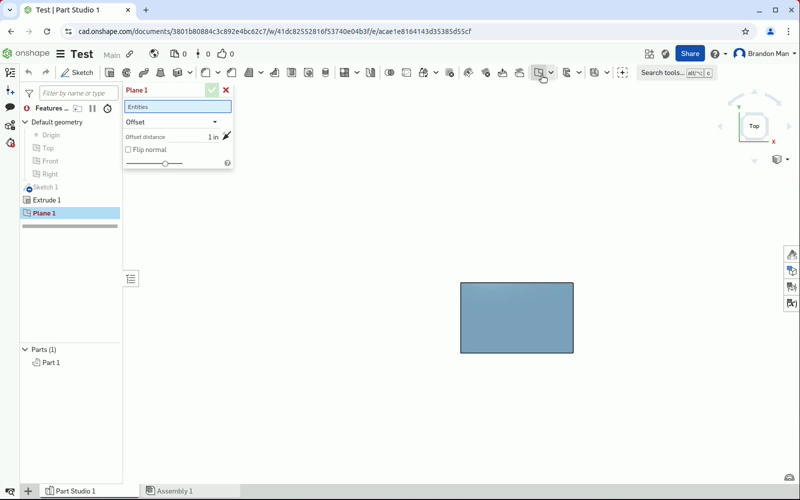
mouse_move(73, 150)
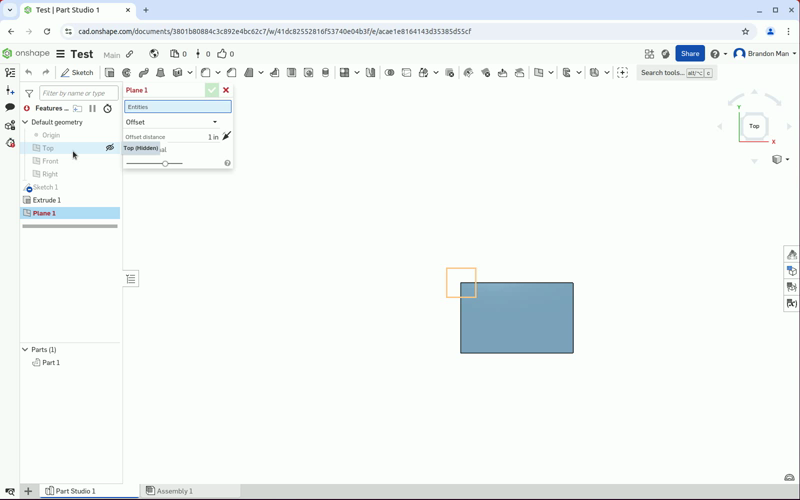
click(73, 150)
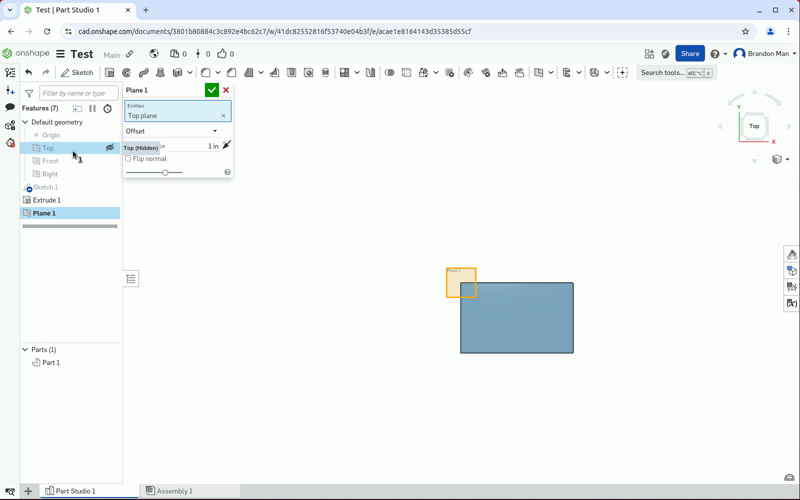
key(tab, 2)
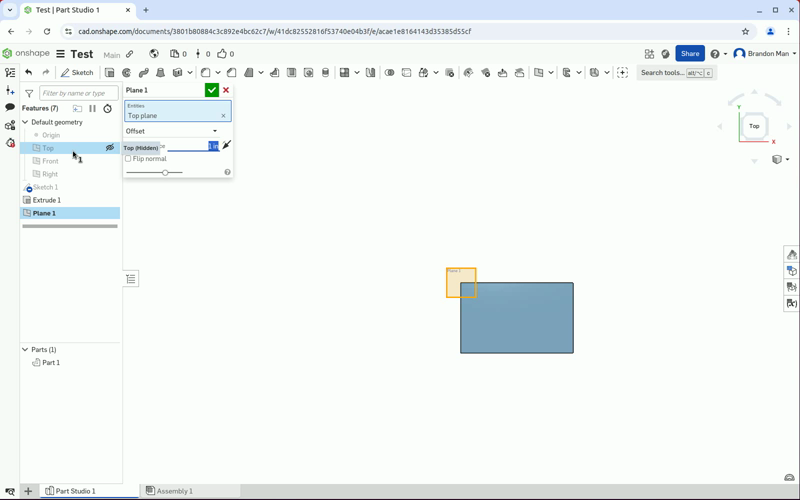
text(14.45)
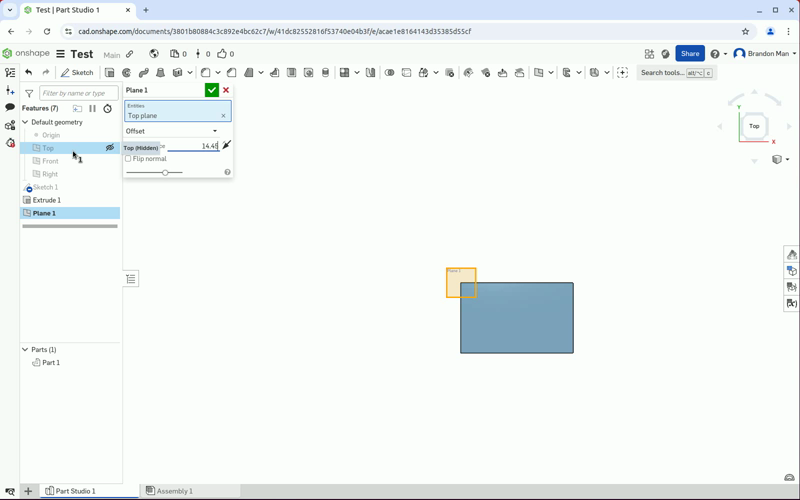
key(enter, 2)
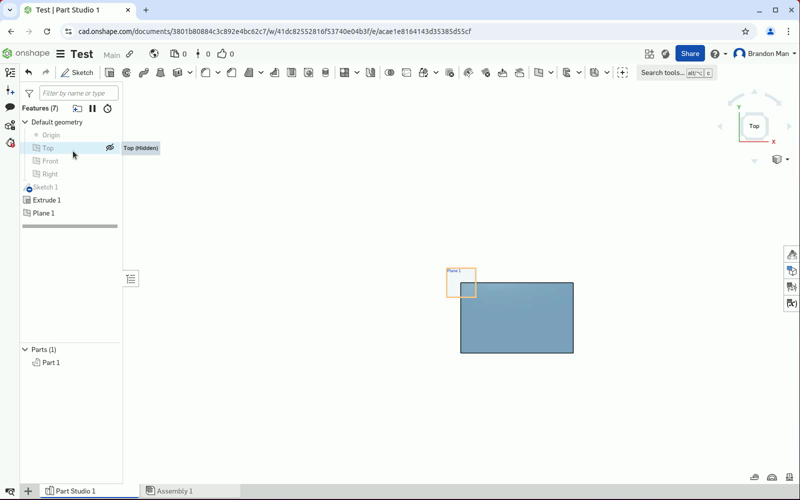
key(shift+s)
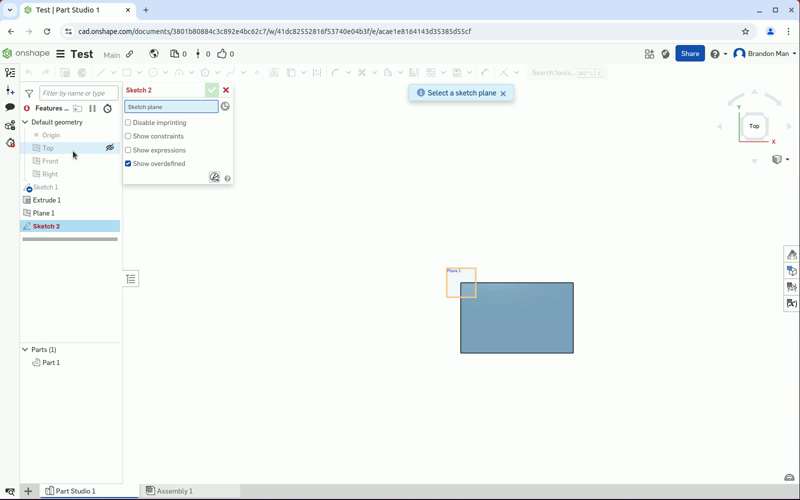
mouse_move(73, 215)
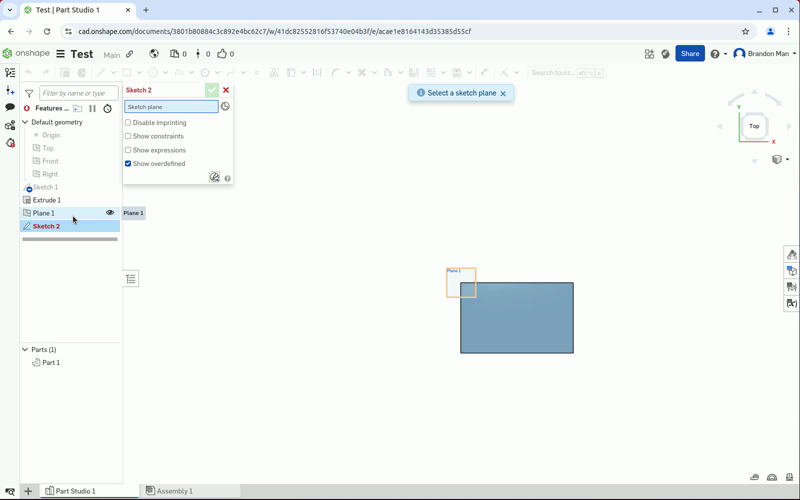
click(73, 215)
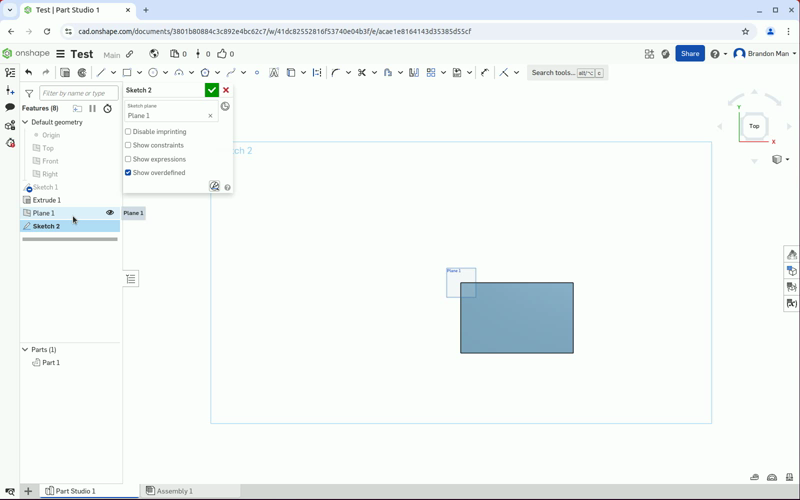
mouse_move(73, 352)
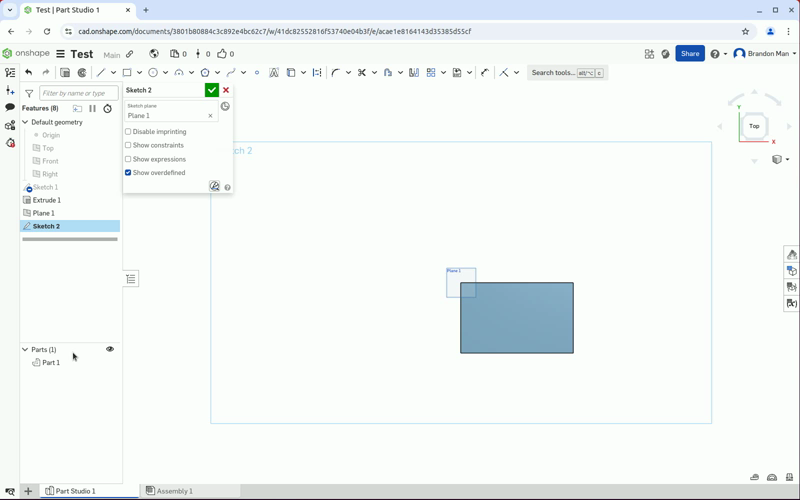
key(y)
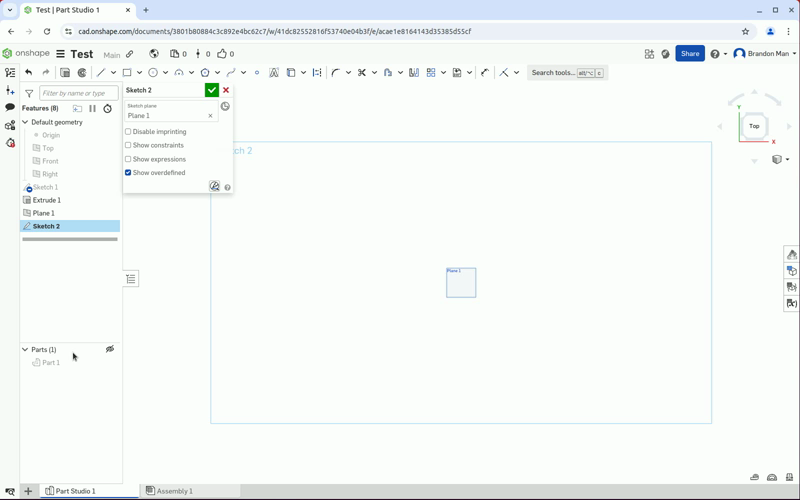
key(l)
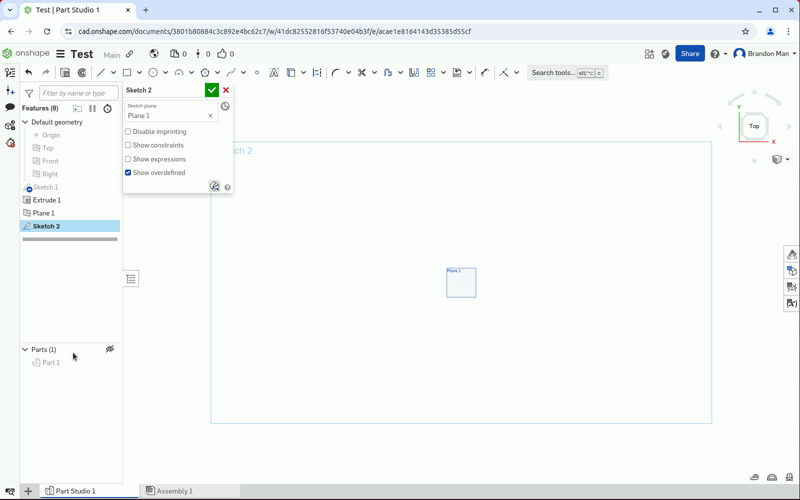
key_down(shift)
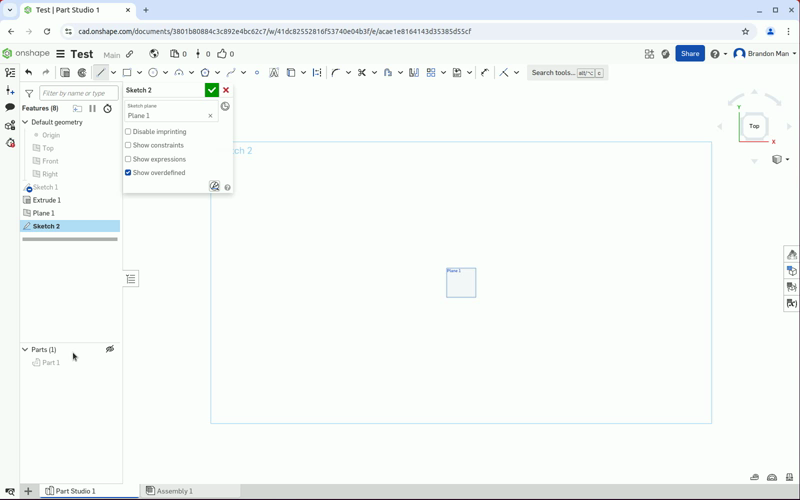
mouse_move(460, 353)
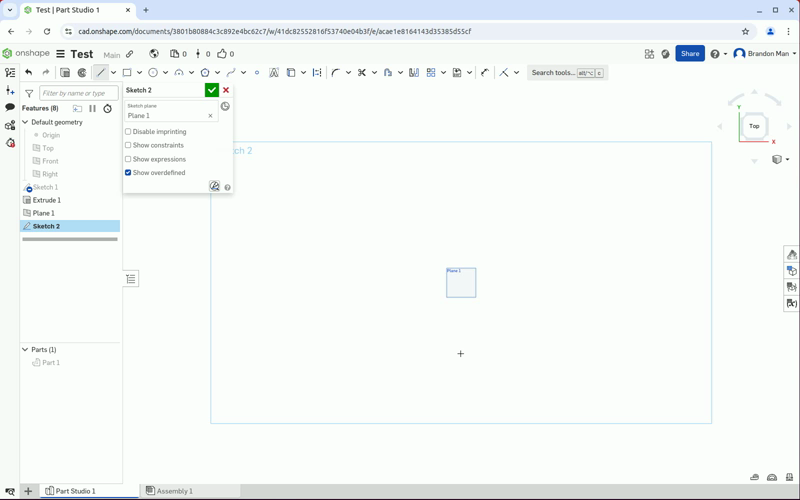
click(460, 353)
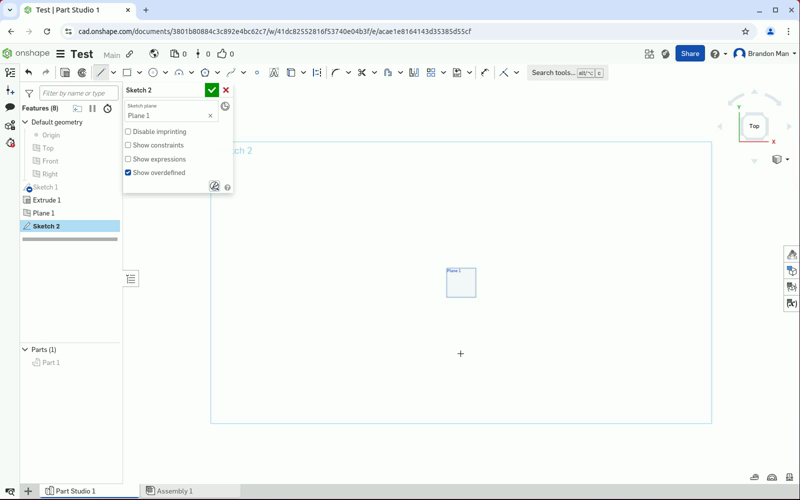
key_up(shift)
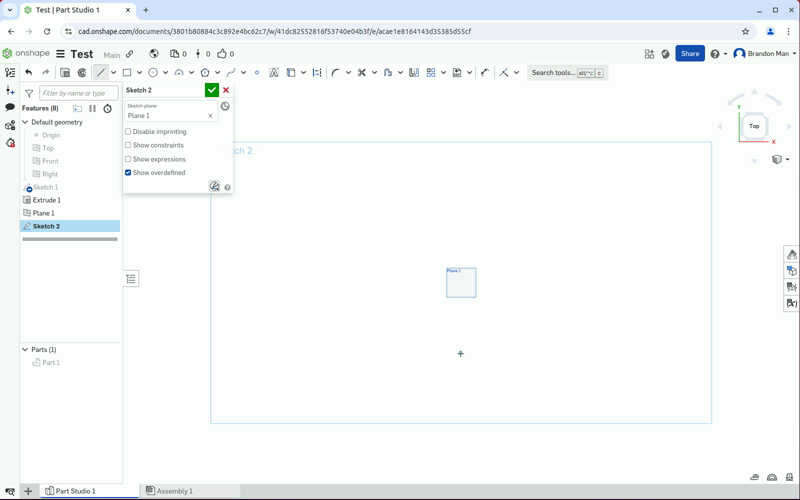
key_down(shift)
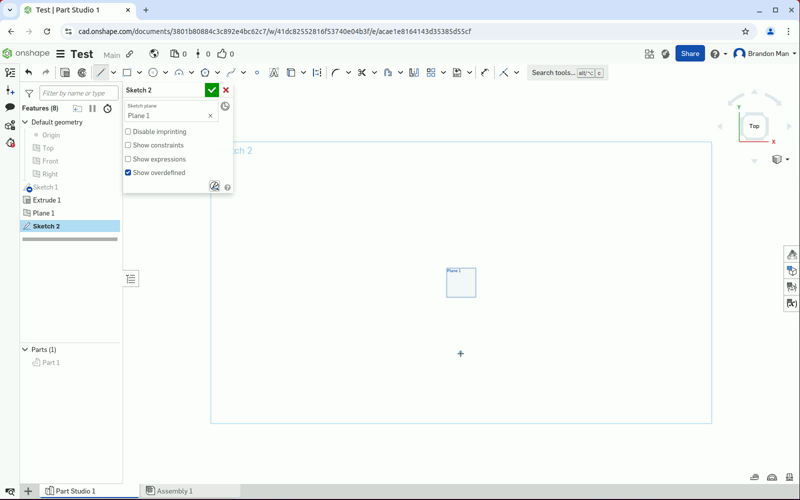
mouse_move(490, 353)
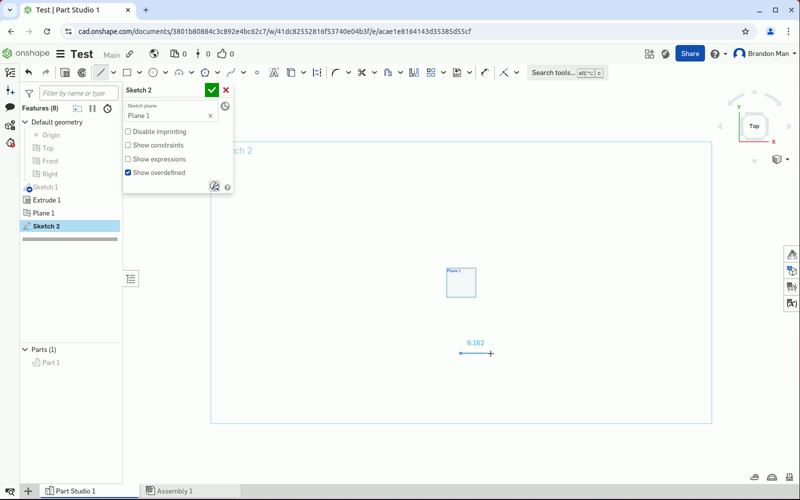
mouse_move(503, 353)
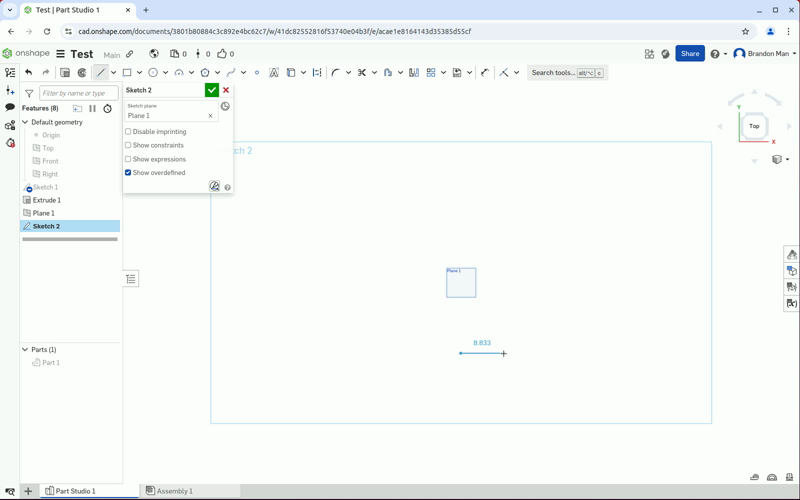
click(503, 353)
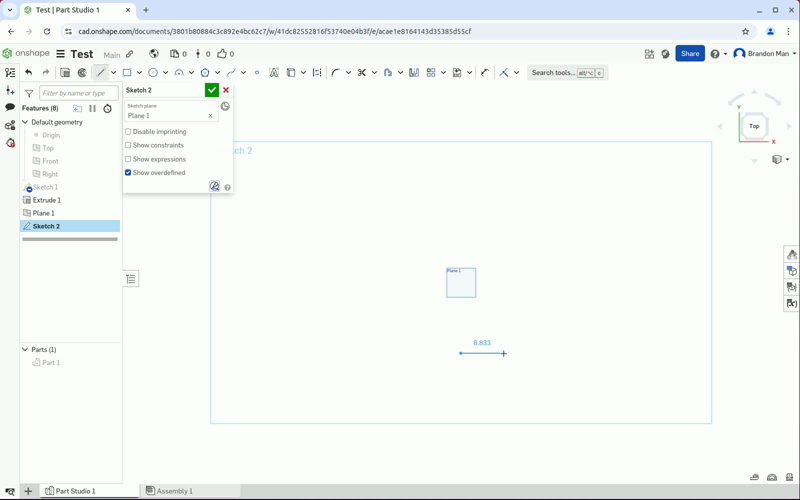
key_up(shift)
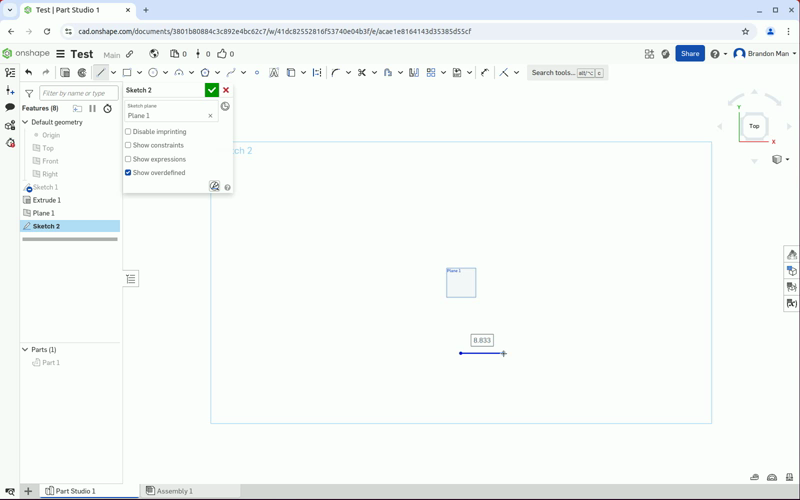
key_down(shift)
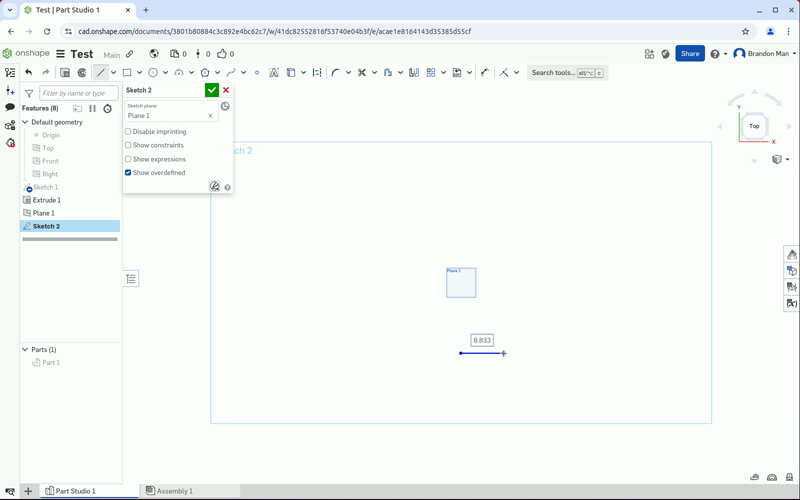
mouse_move(533, 353)
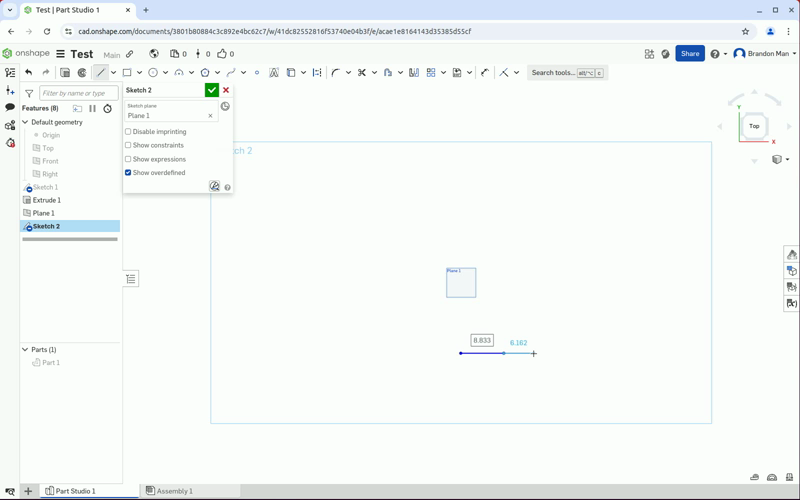
mouse_move(503, 310)
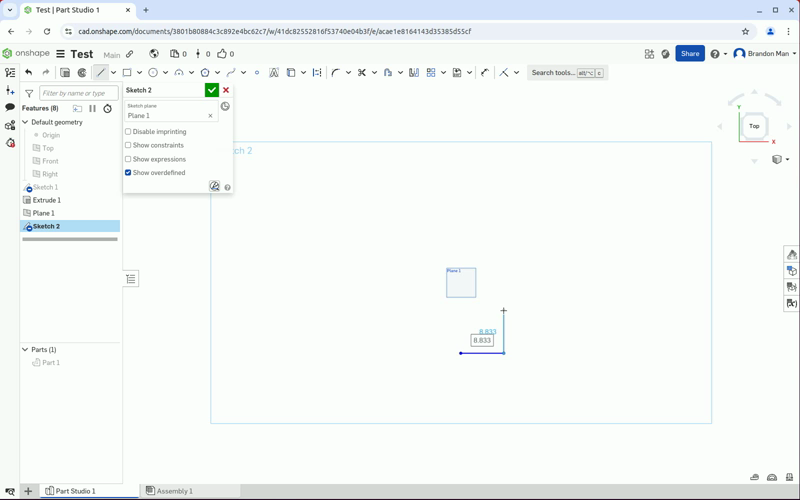
click(503, 310)
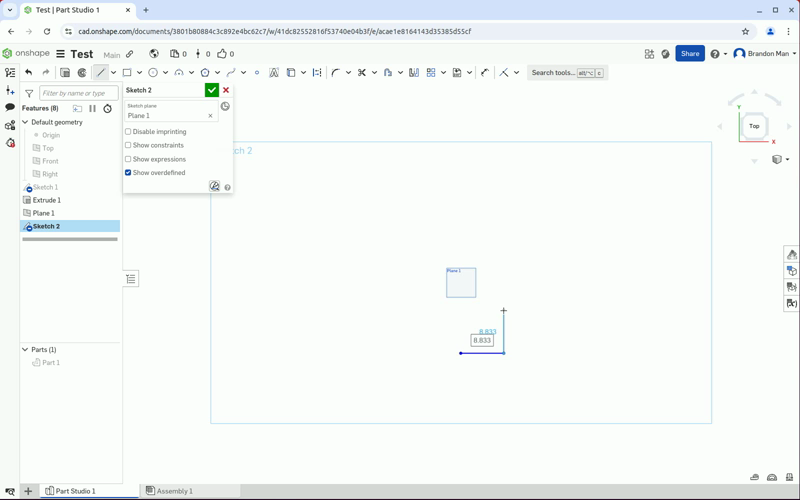
key_up(shift)
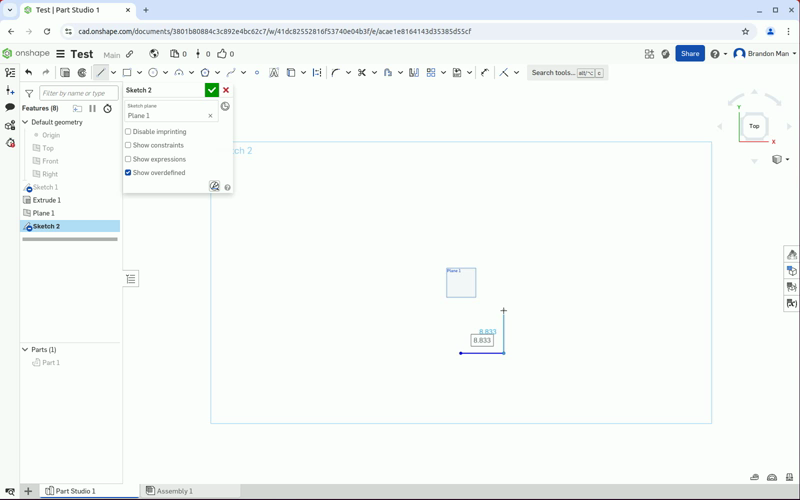
key_down(shift)
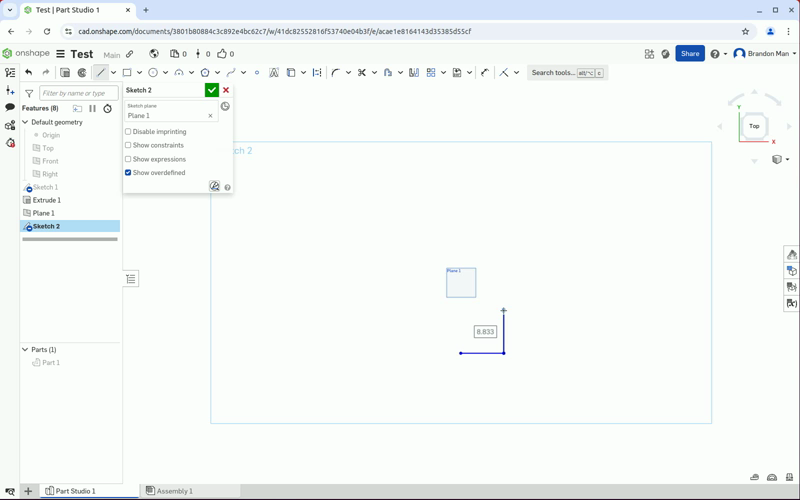
mouse_move(533, 310)
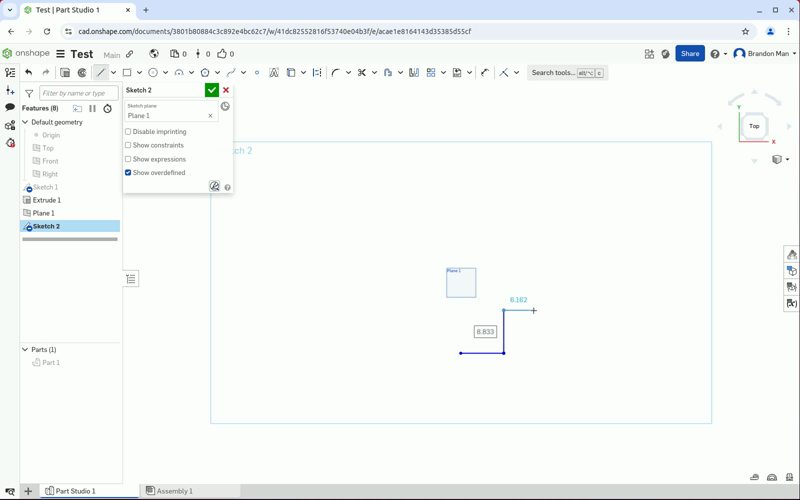
mouse_move(460, 310)
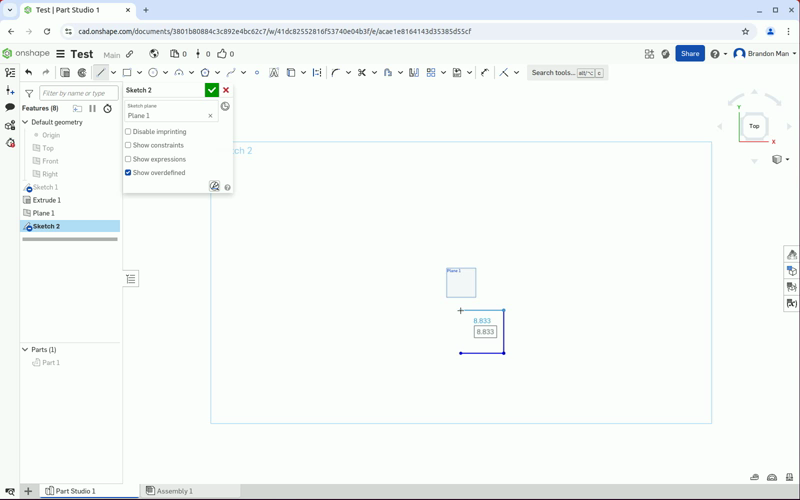
click(460, 310)
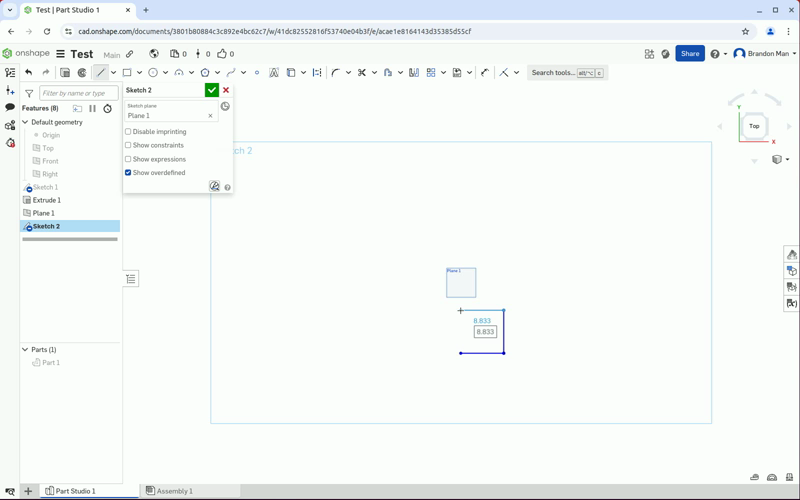
key_up(shift)
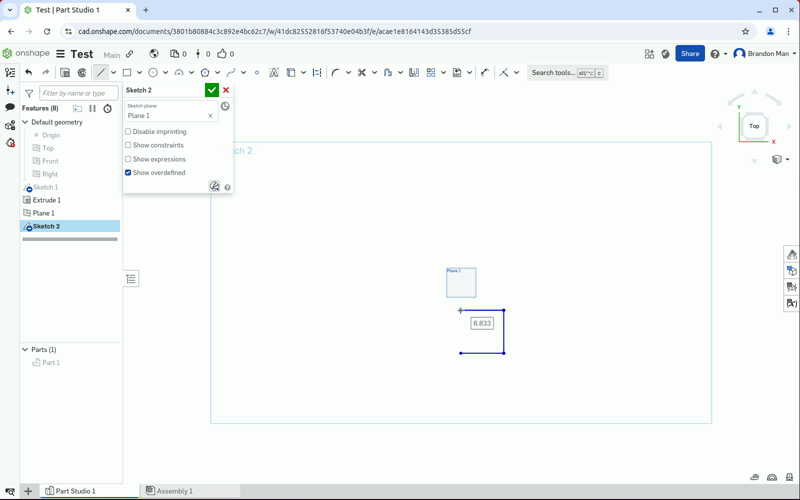
mouse_move(490, 310)
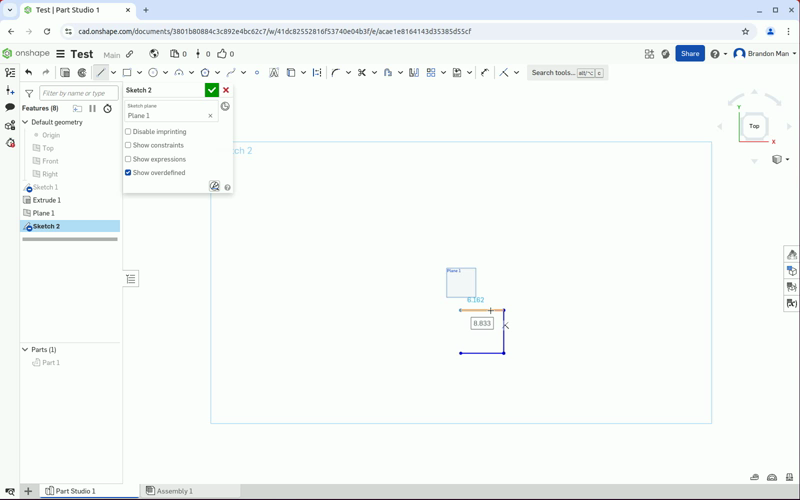
key_down(shift)
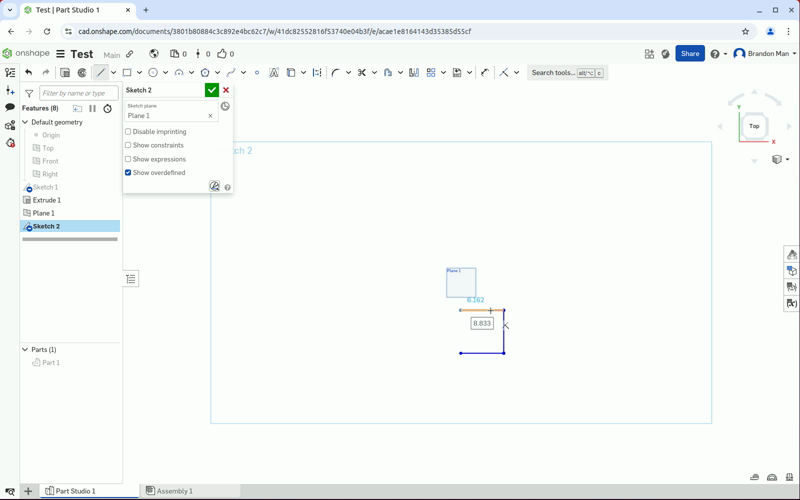
mouse_move(460, 353)
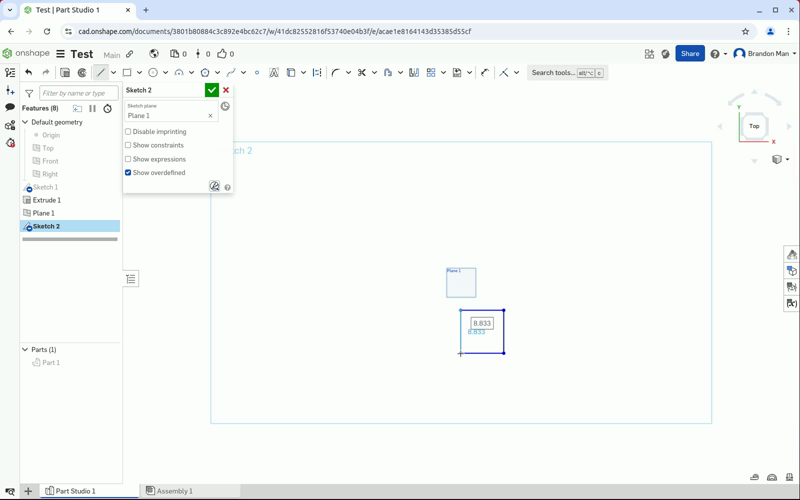
key_up(shift)
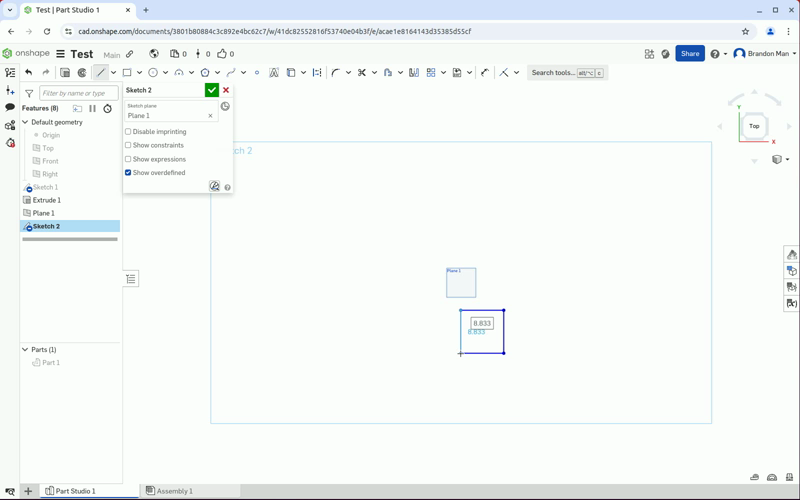
click(460, 353)
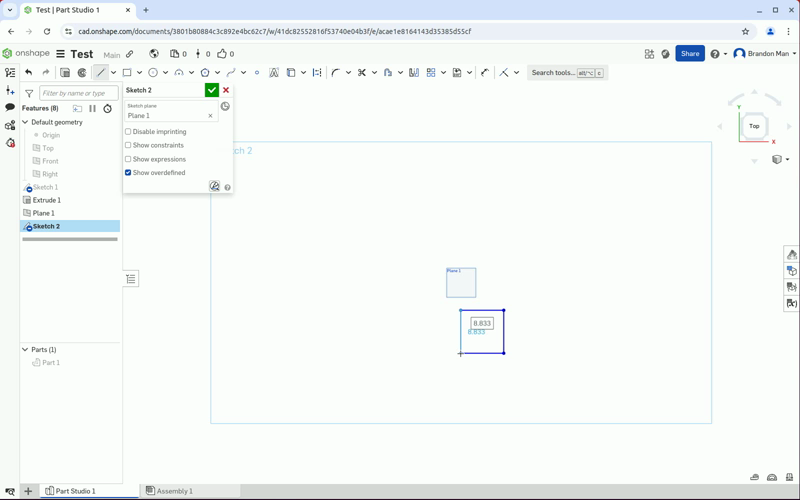
key(esc)
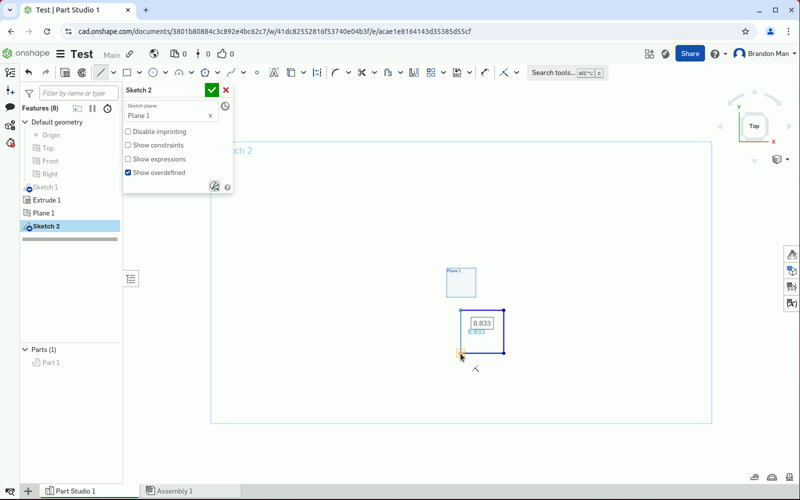
mouse_move(464, 350)
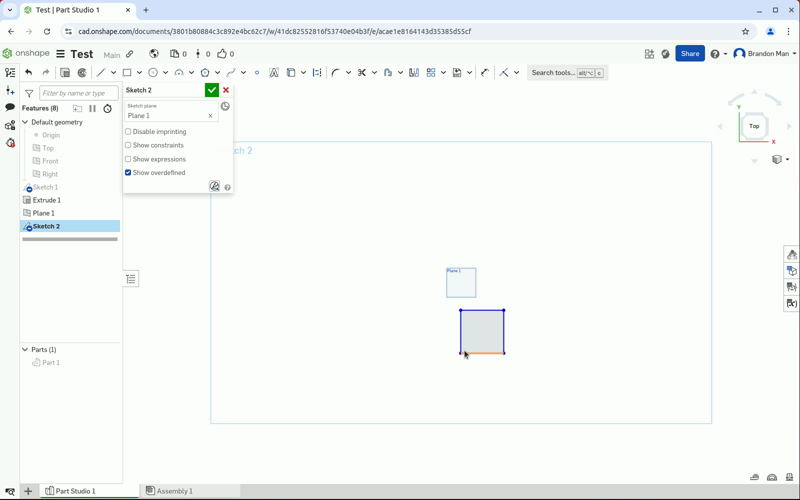
click(464, 350)
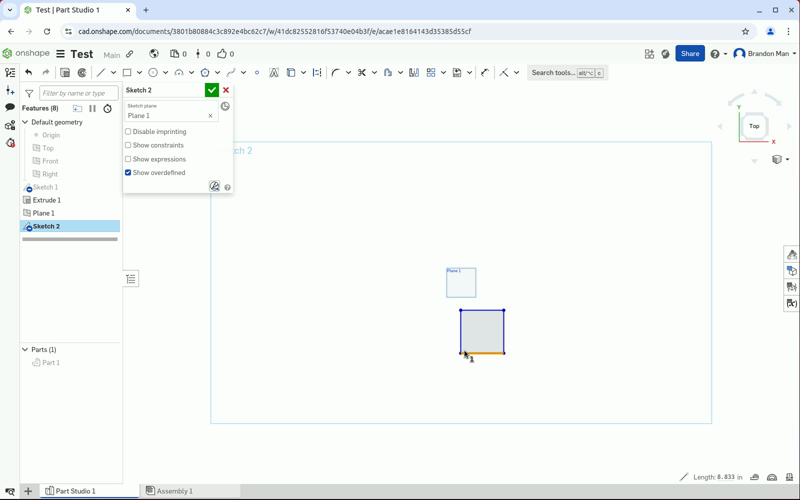
mouse_move(73, 352)
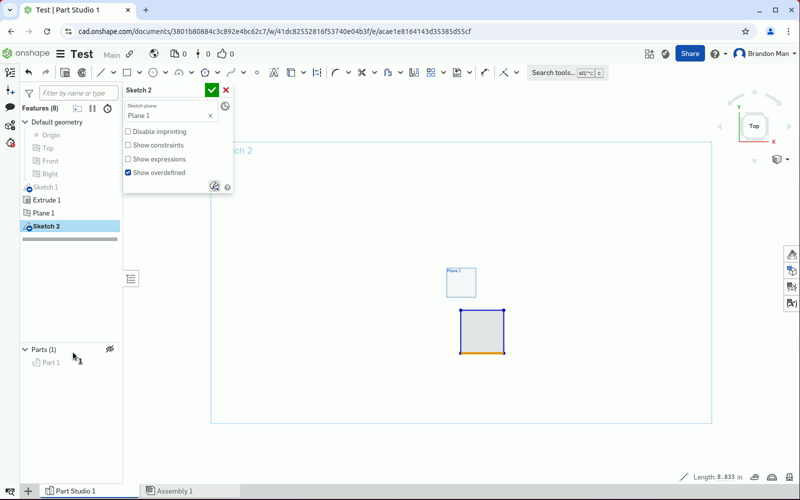
key(shift+y)
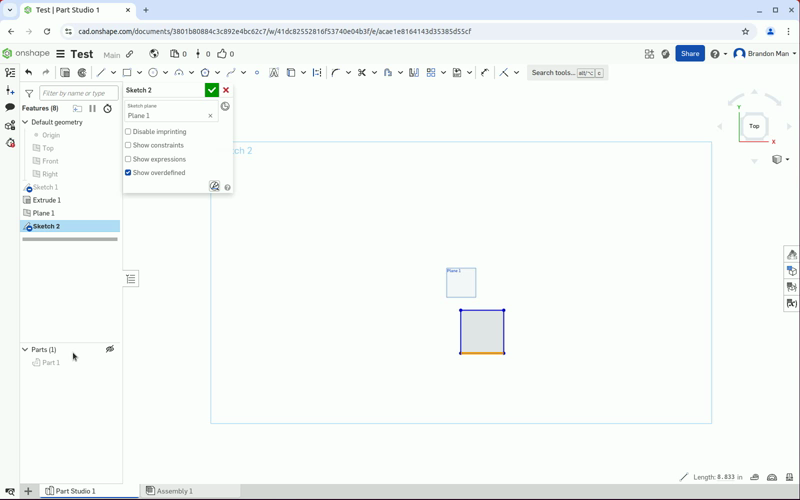
key(shift+e)
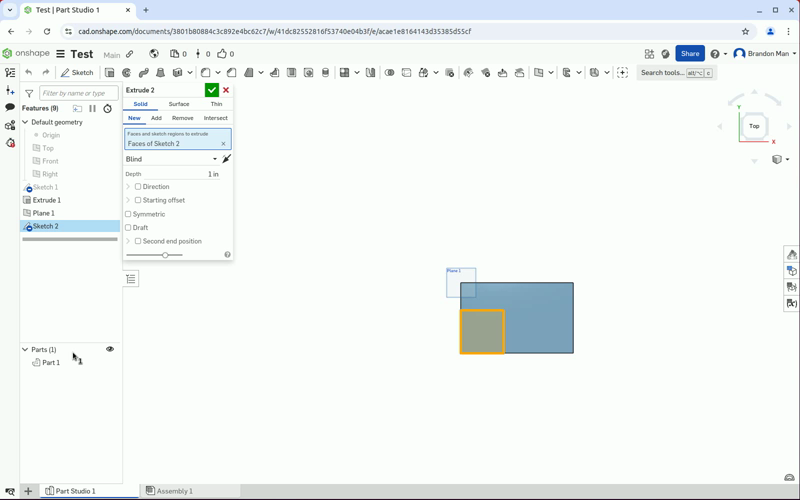
mouse_move(143, 106)
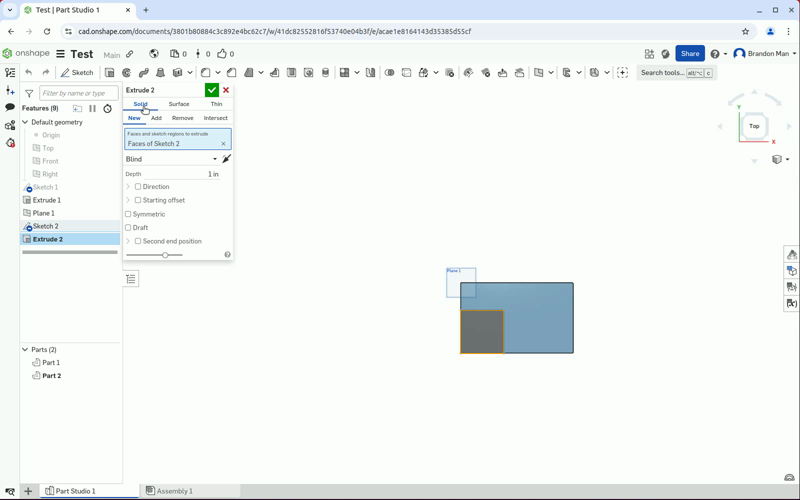
click(143, 106)
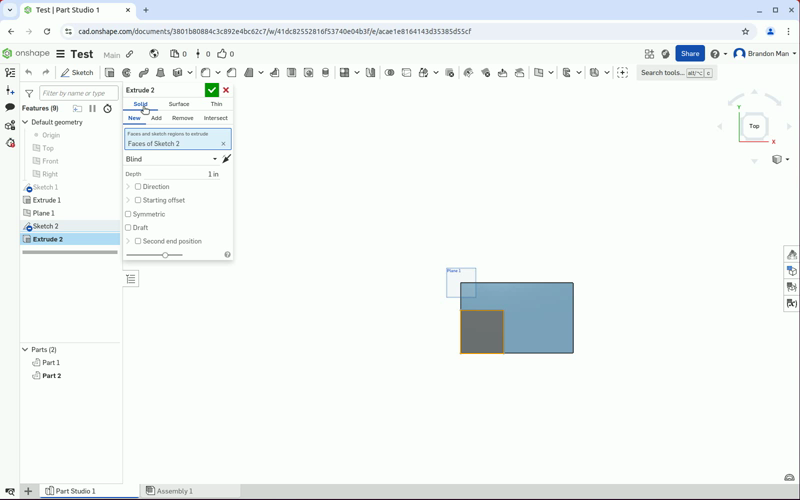
mouse_move(186, 120)
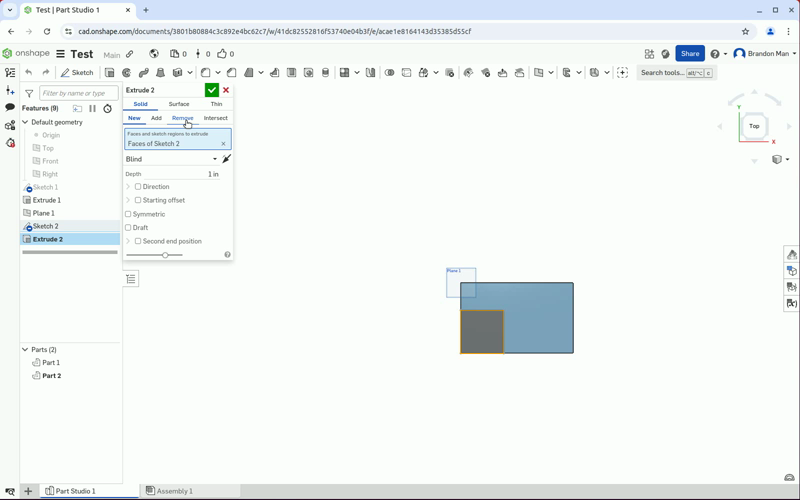
click(186, 120)
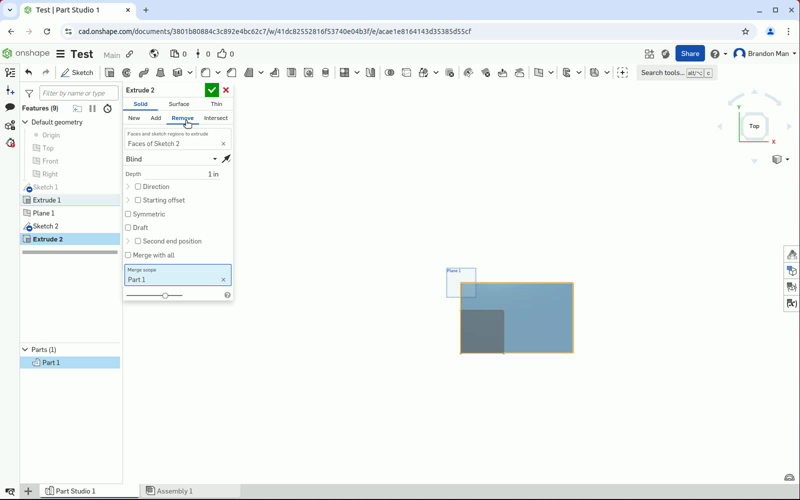
key(tab, 4)
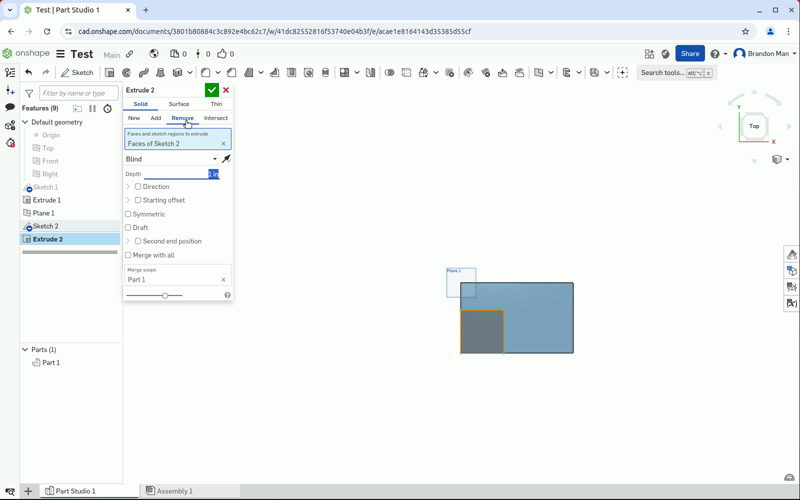
text(8.666)
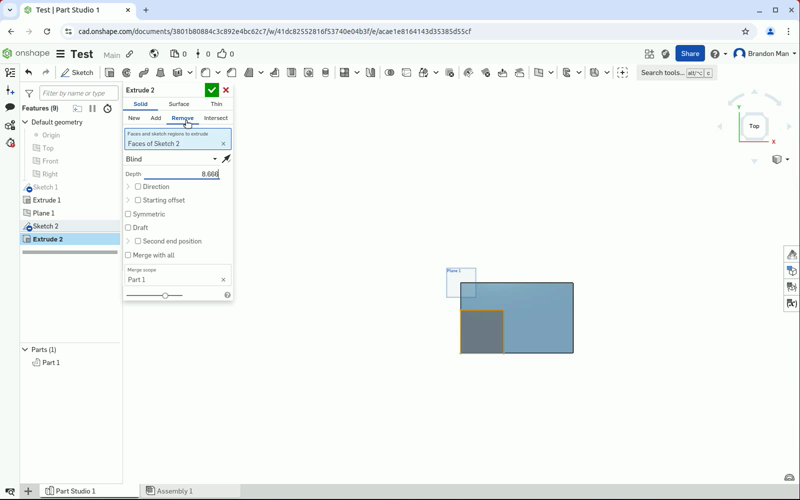
key(tab, 6)
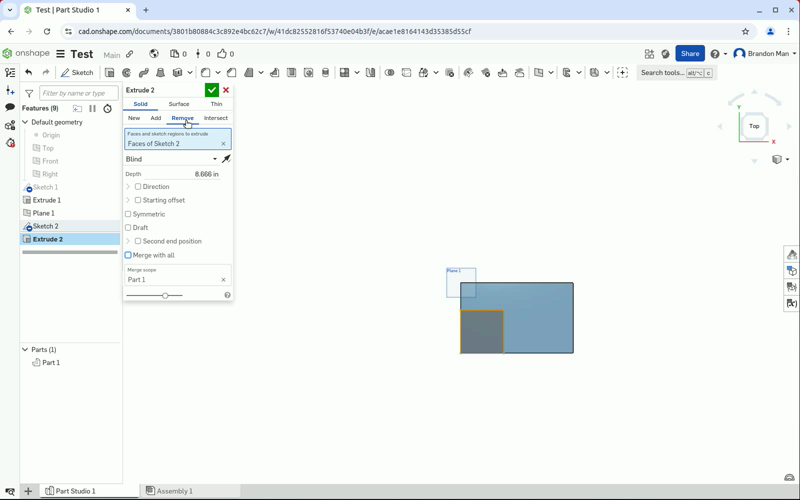
key(space)
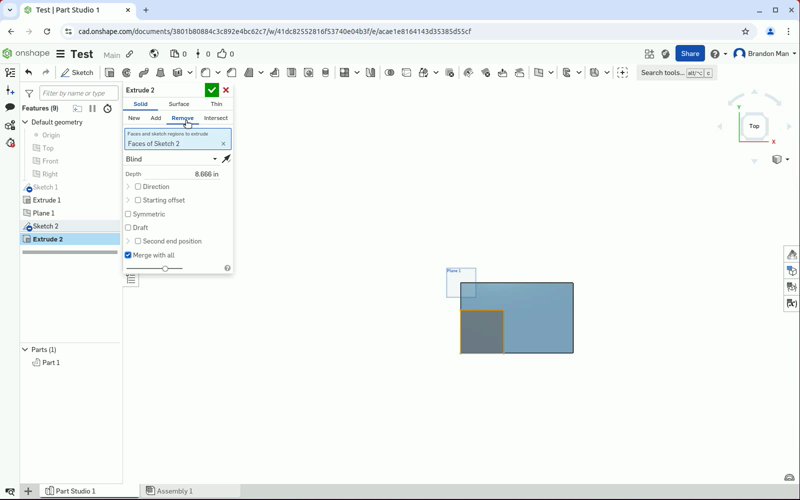
key(enter)
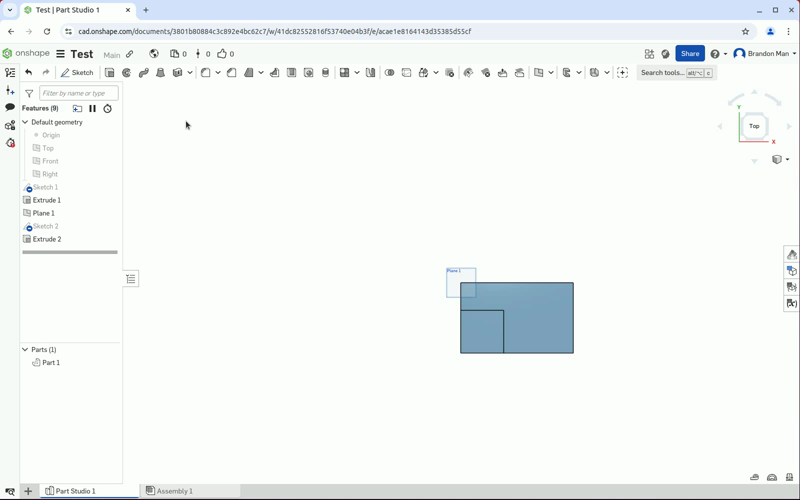
key(shift+h)
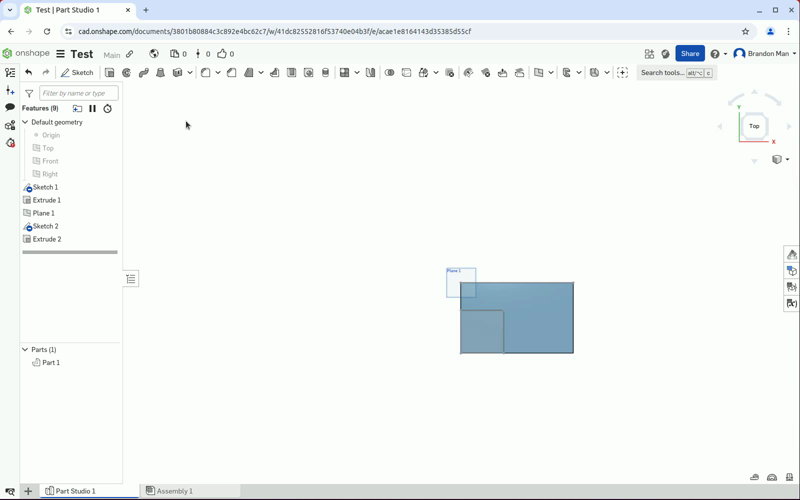
key(shift+h)
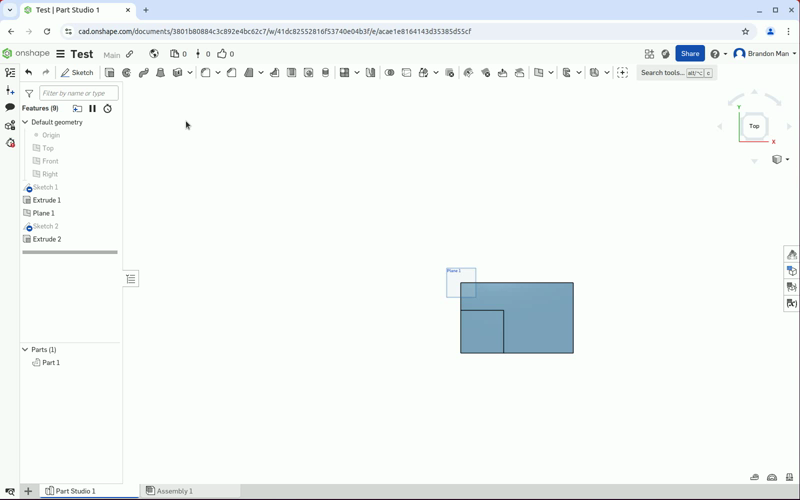
mouse_move(73, 189)
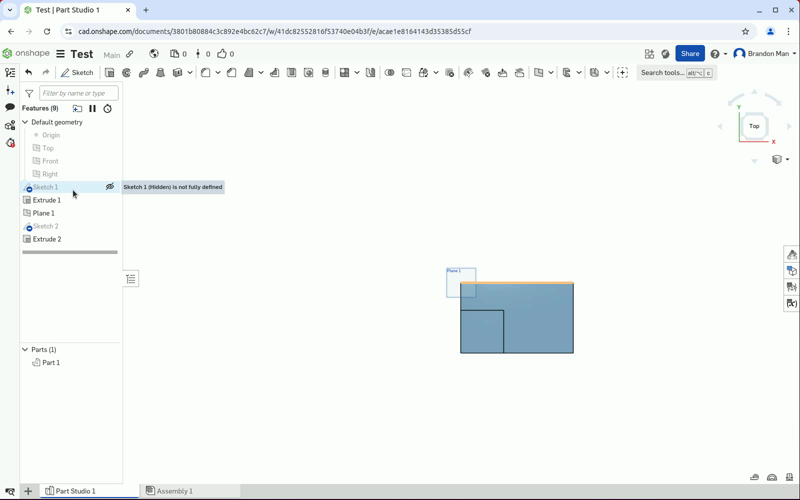
click(73, 189)
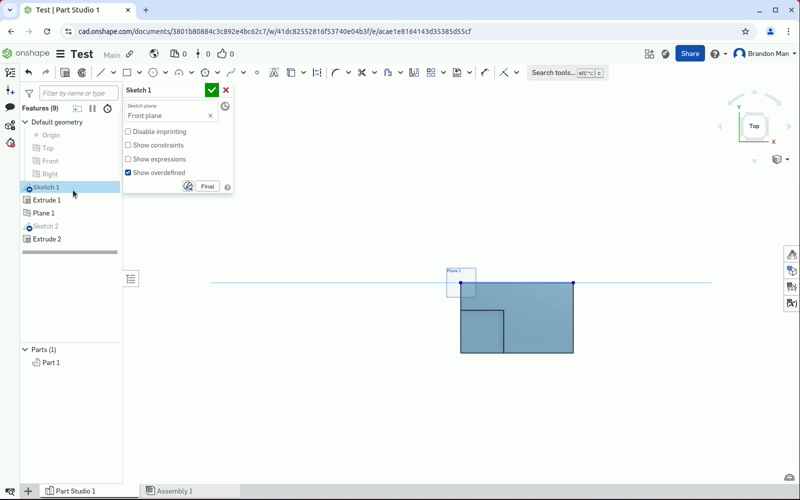
mouse_move(229, 92)
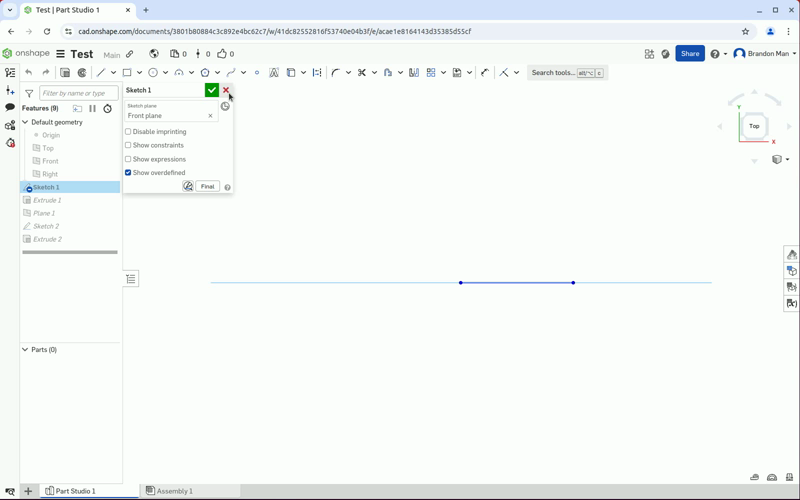
click(229, 92)
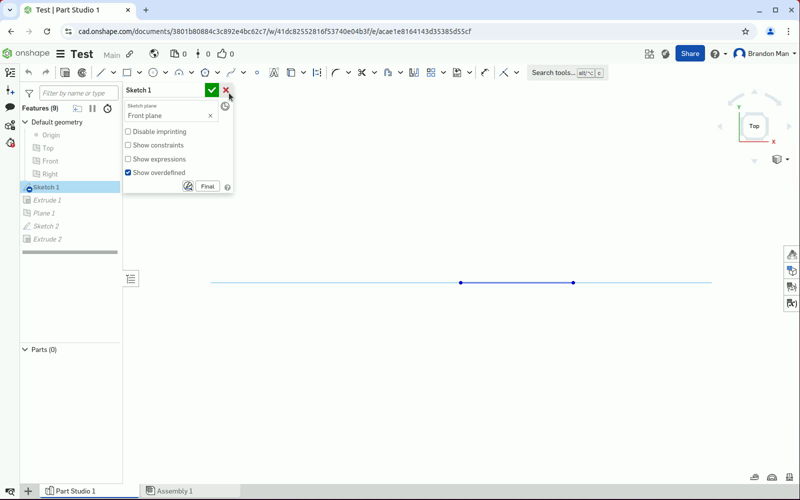
key(shift+s)
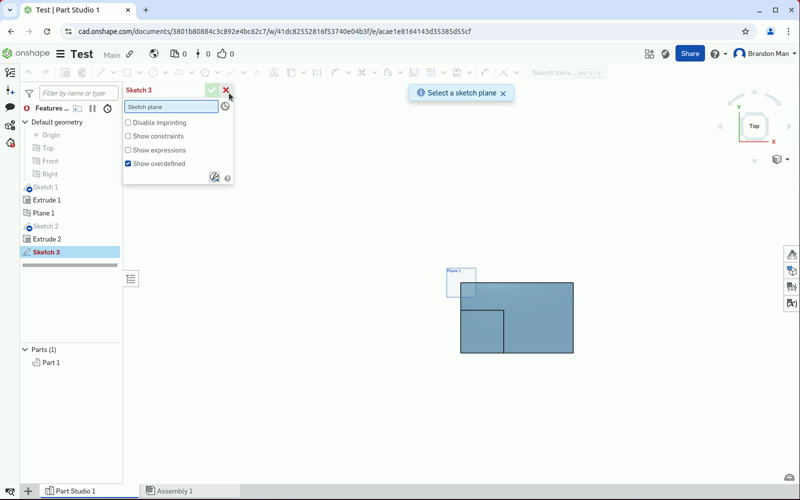
mouse_move(73, 215)
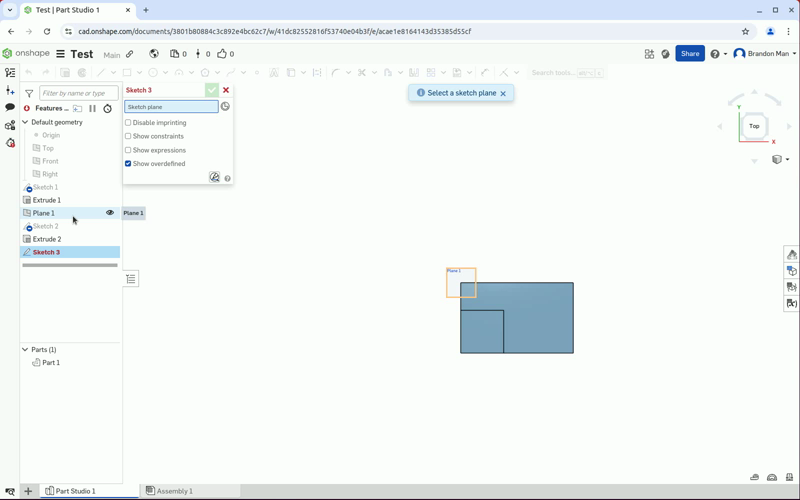
click(73, 215)
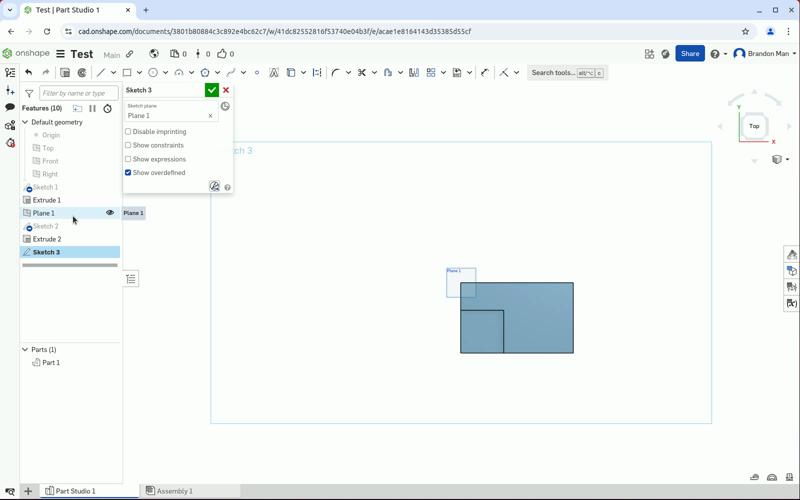
mouse_move(73, 352)
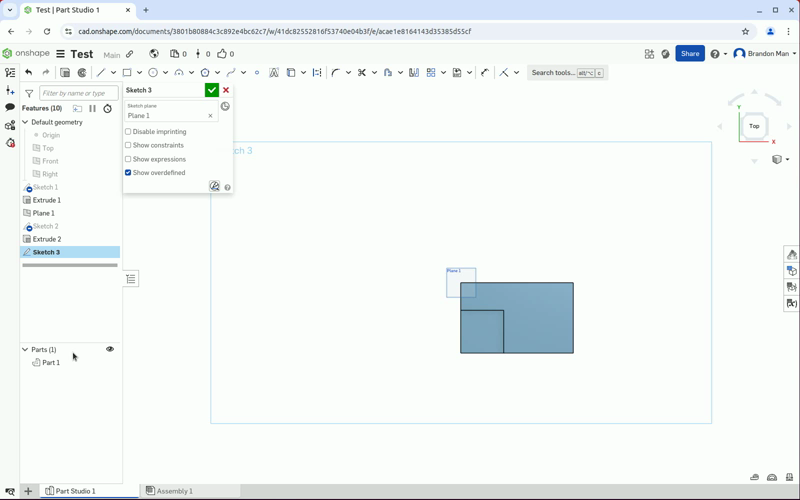
key(y)
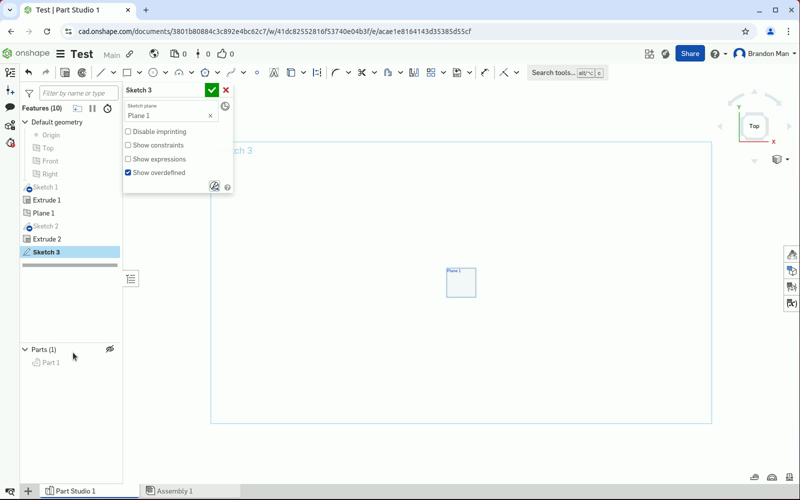
key(l)
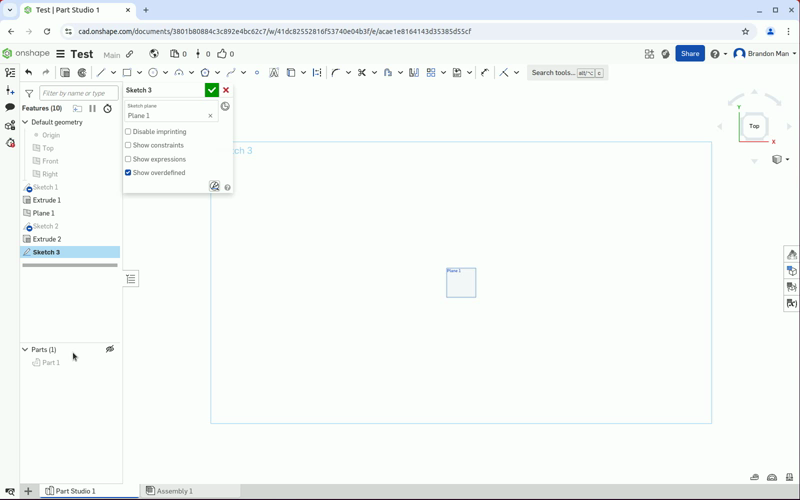
key_down(shift)
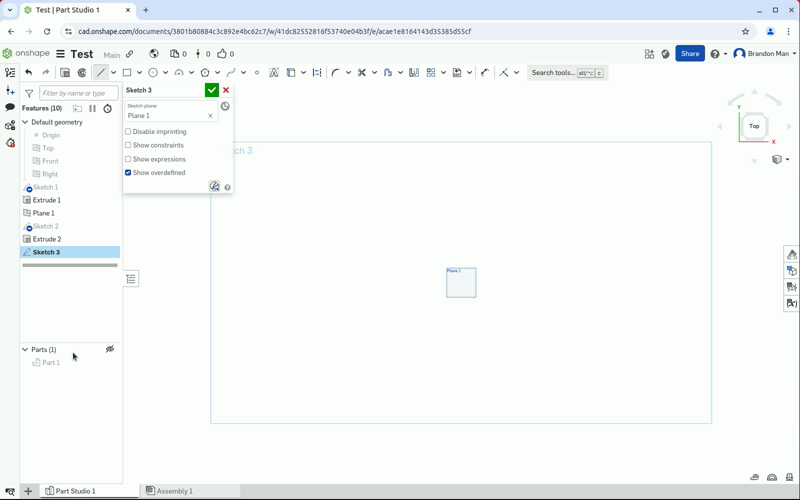
mouse_move(531, 353)
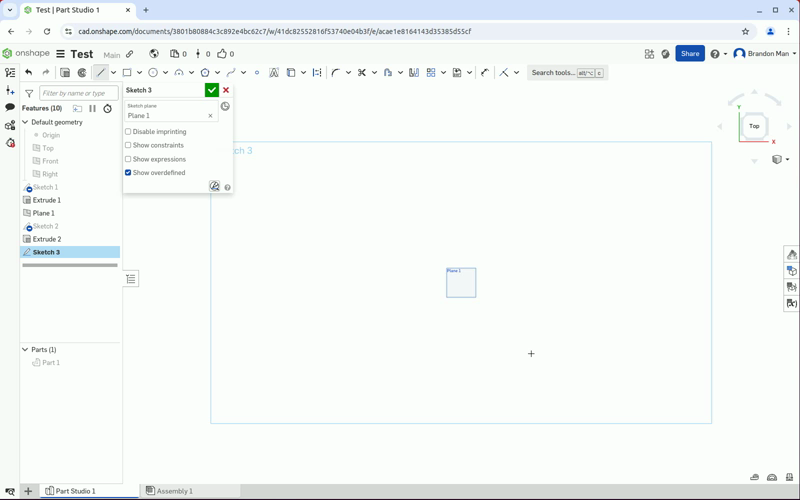
click(531, 353)
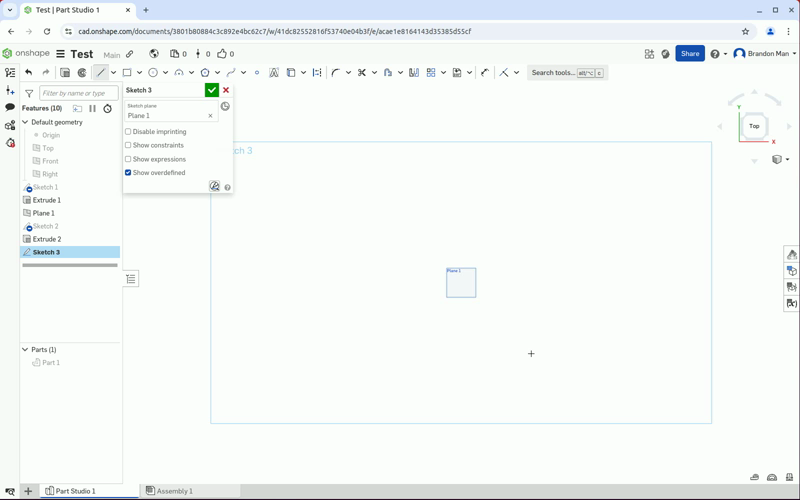
key_up(shift)
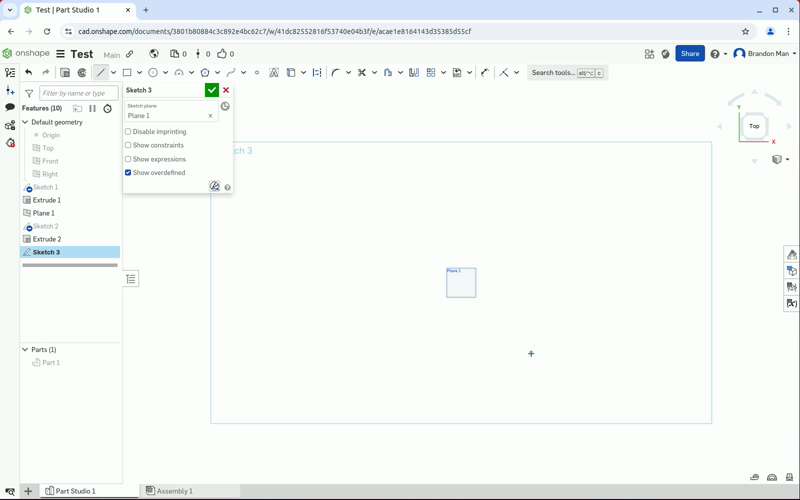
key_down(shift)
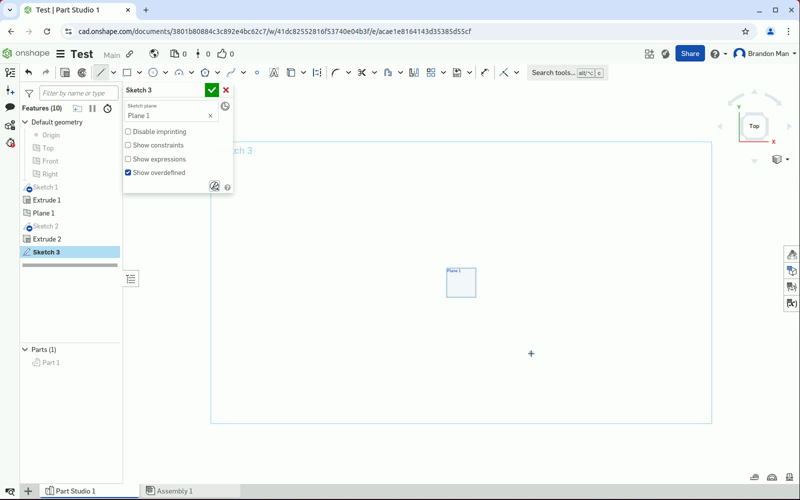
mouse_move(561, 353)
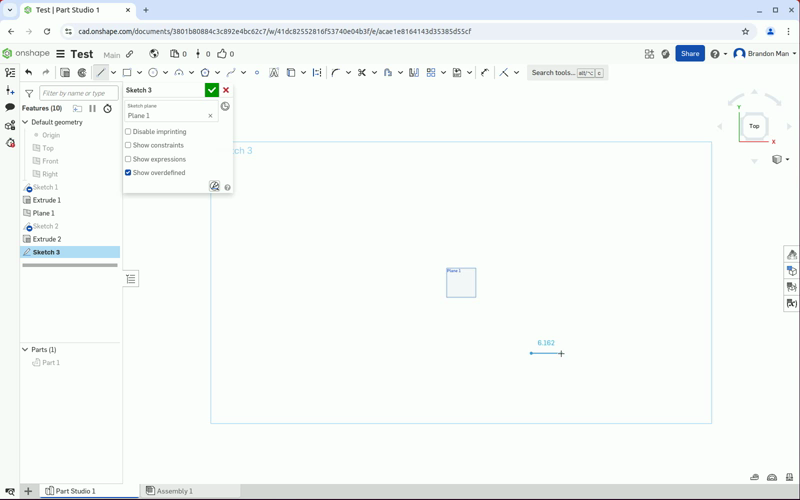
mouse_move(574, 353)
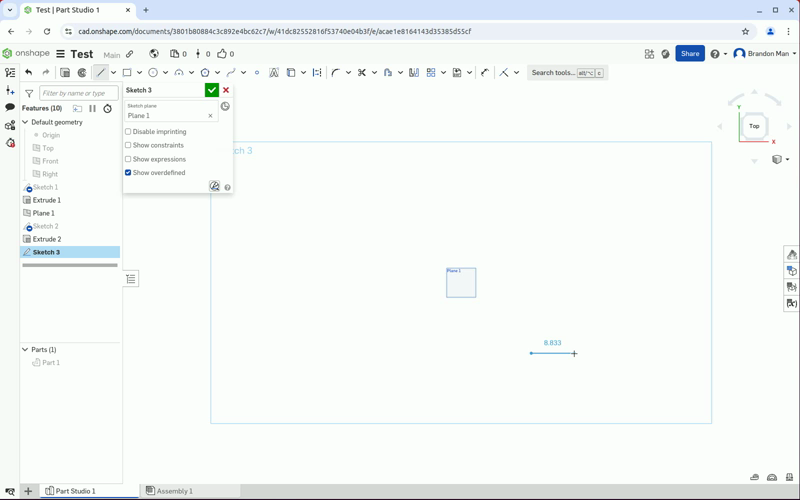
click(574, 353)
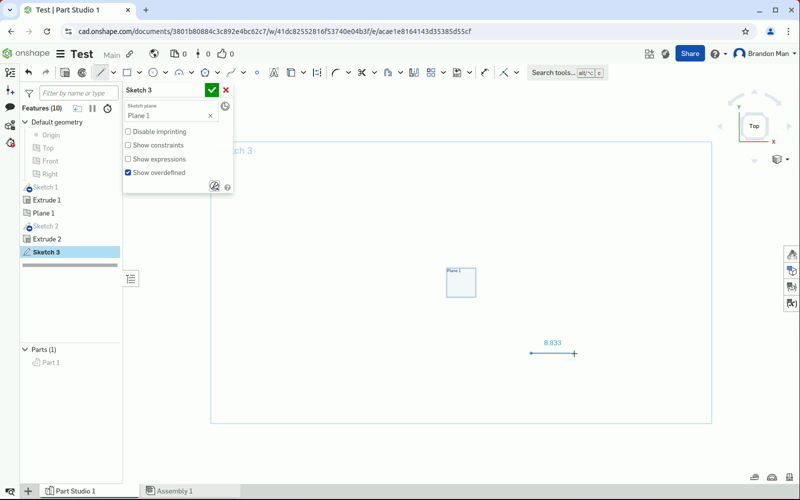
key_up(shift)
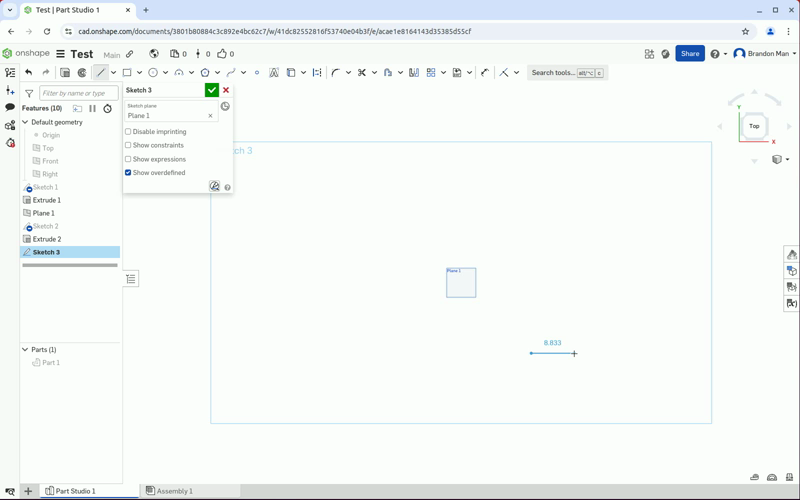
key_down(shift)
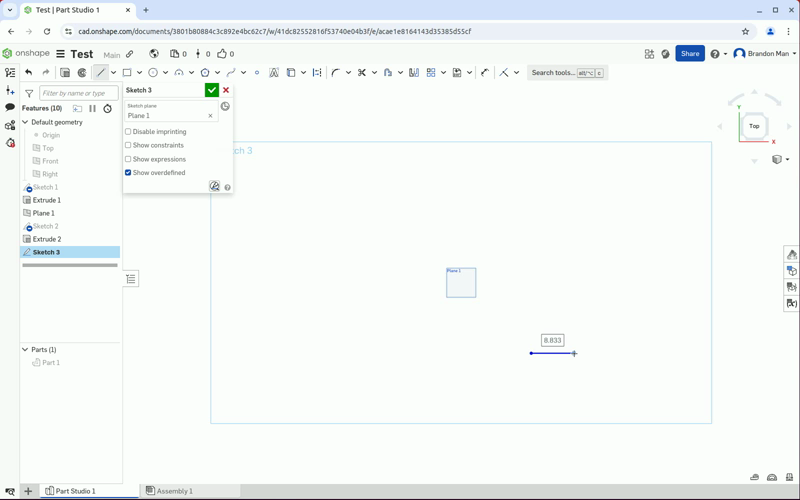
mouse_move(589, 353)
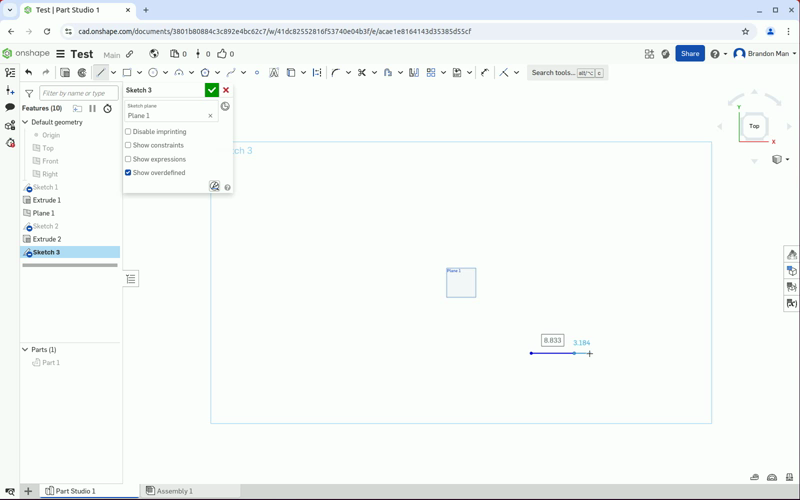
mouse_move(574, 310)
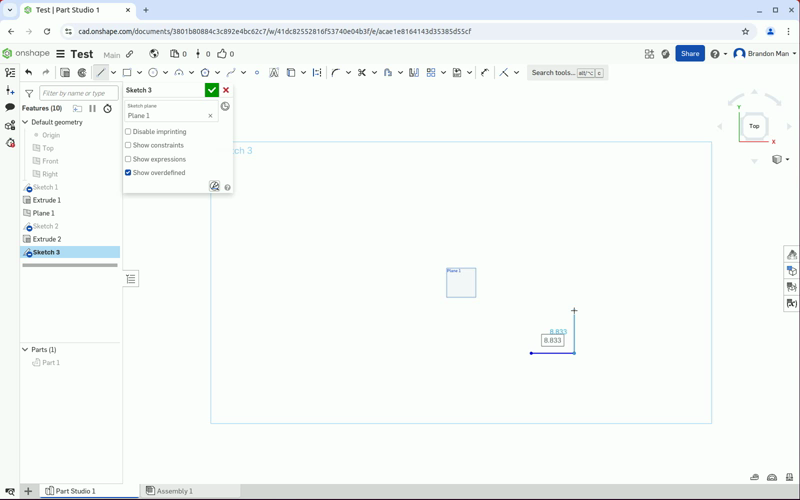
click(574, 310)
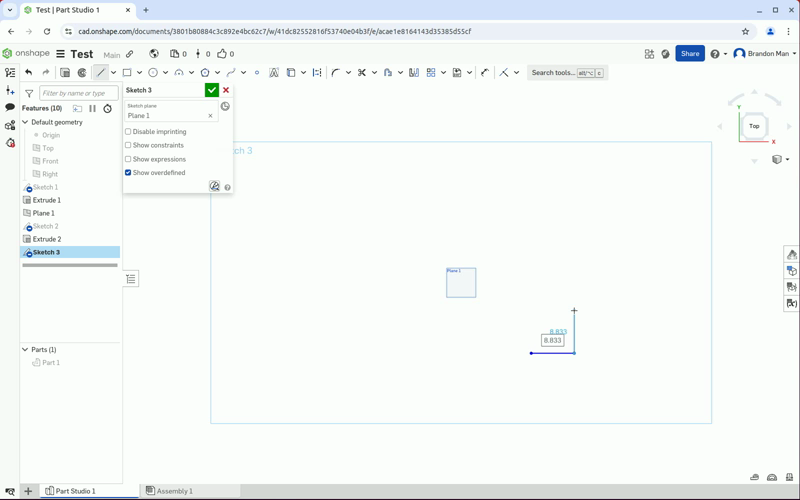
key_up(shift)
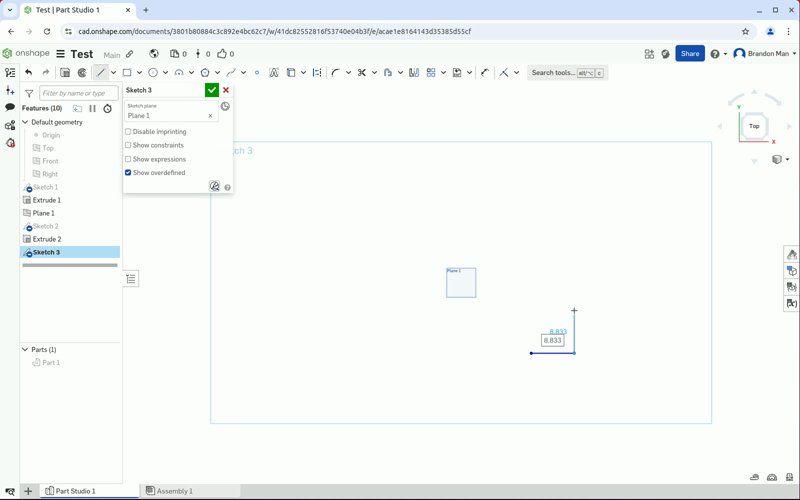
key_down(shift)
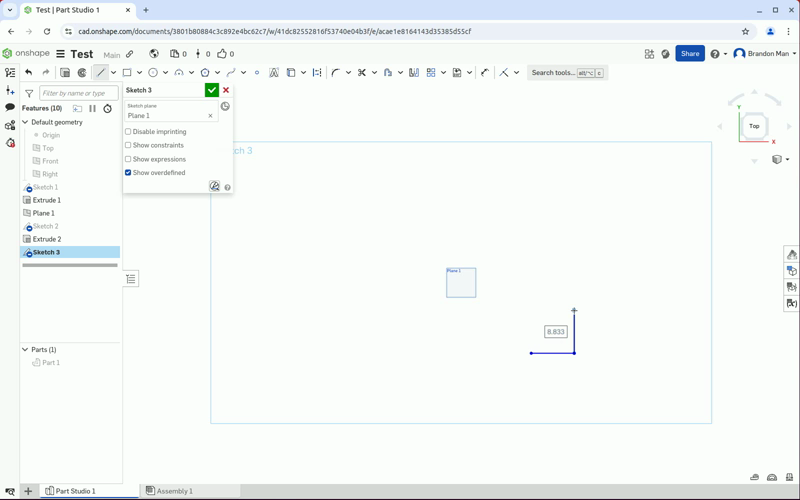
mouse_move(589, 310)
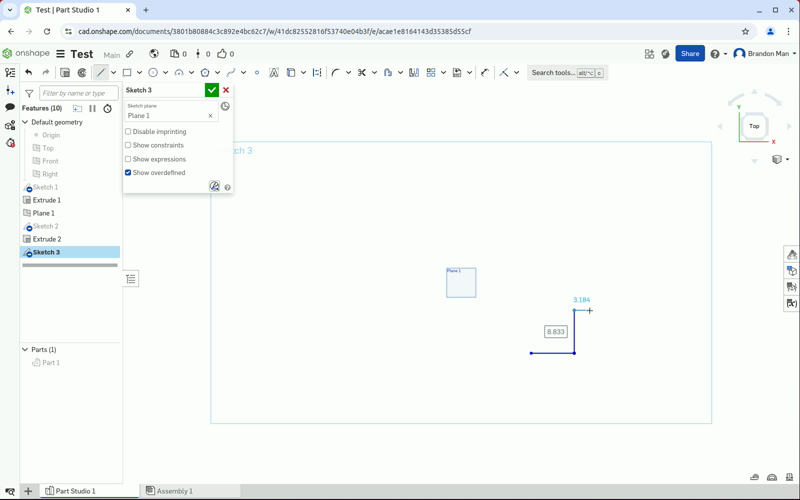
mouse_move(531, 310)
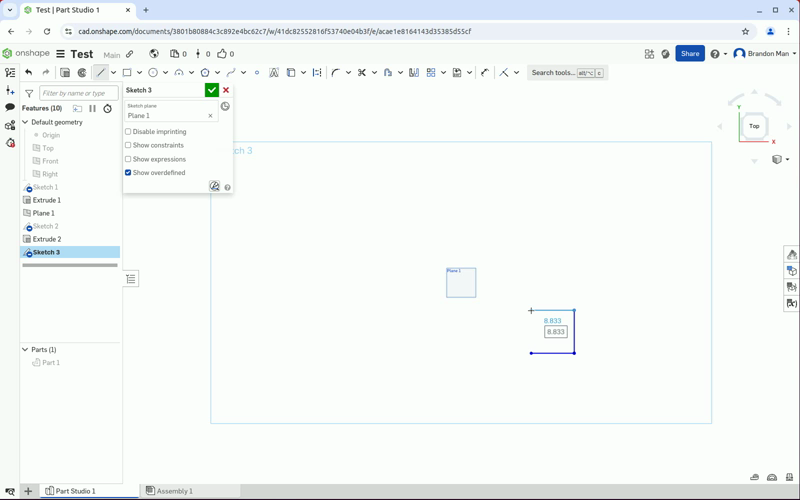
click(531, 310)
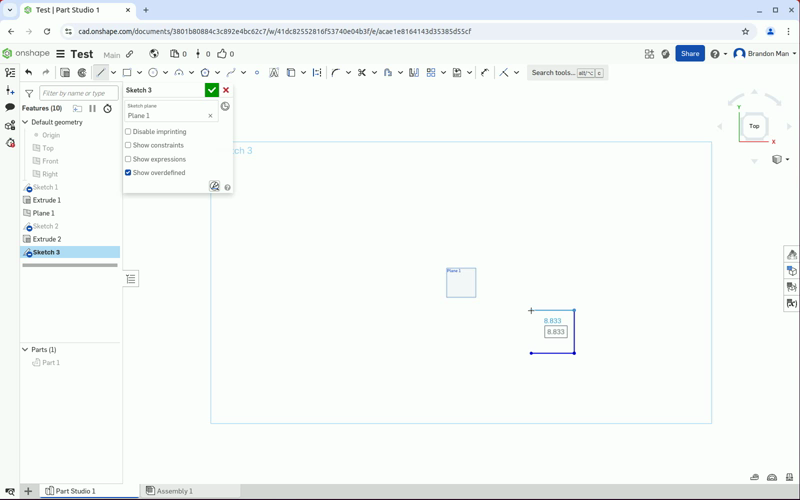
key_up(shift)
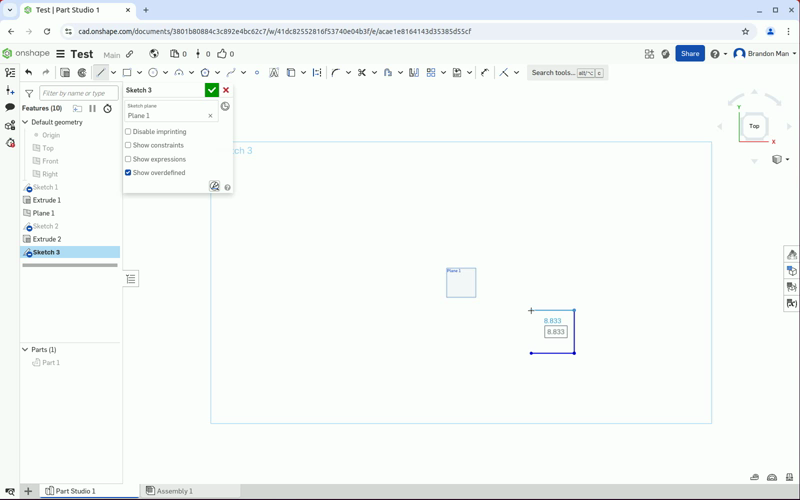
mouse_move(561, 310)
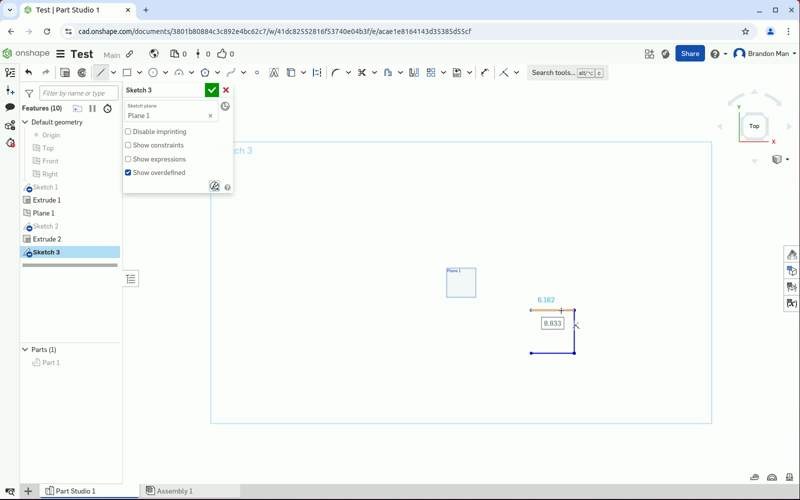
key_down(shift)
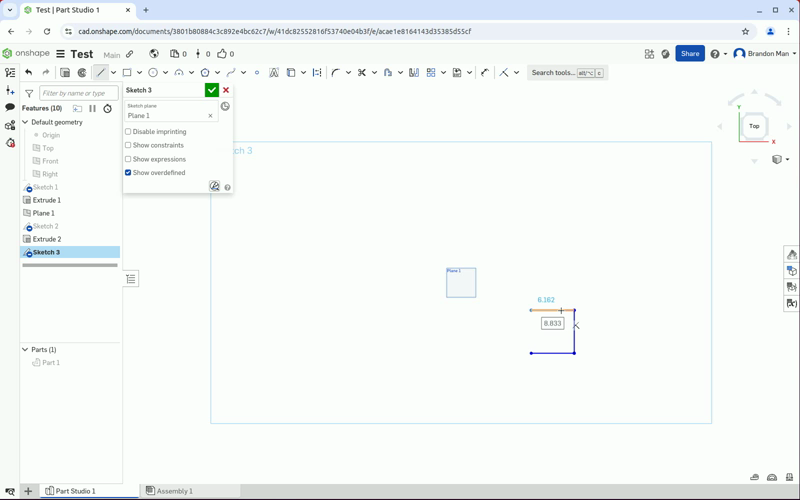
mouse_move(531, 353)
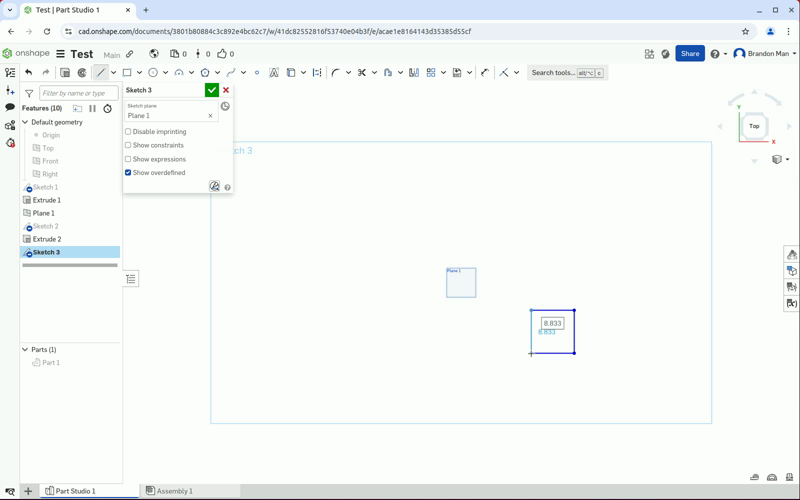
key_up(shift)
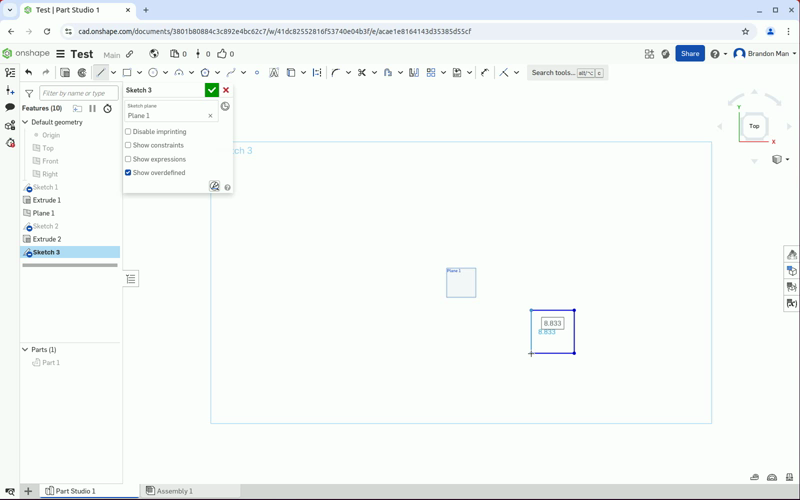
click(531, 353)
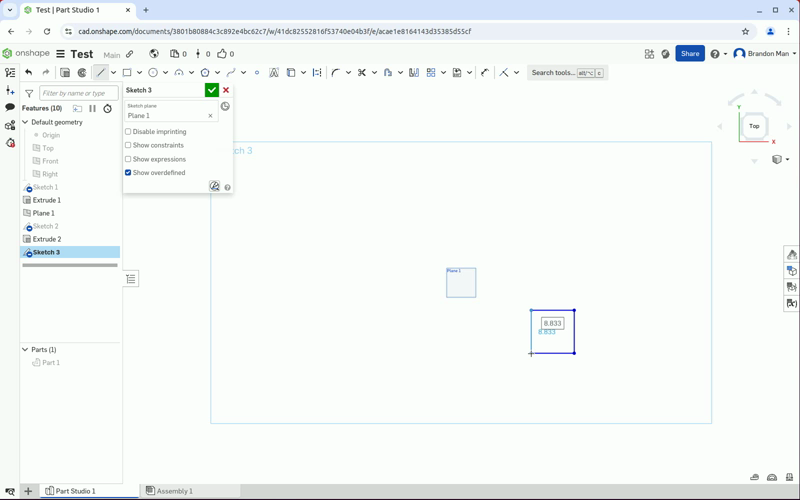
key(esc)
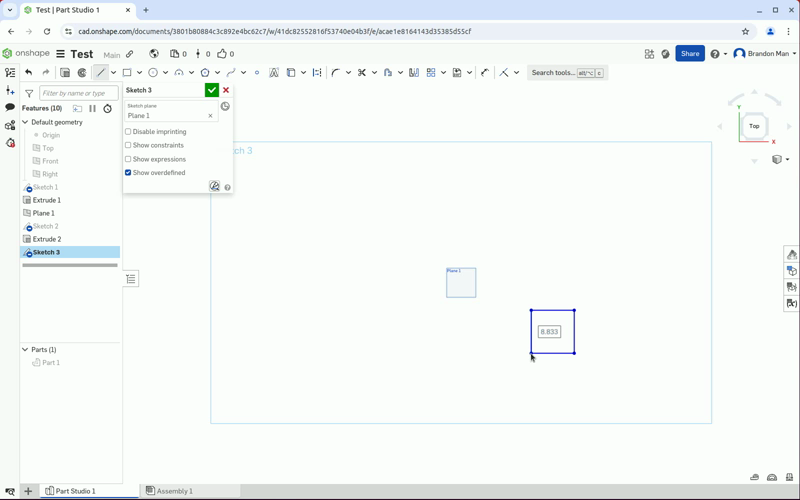
mouse_move(543, 334)
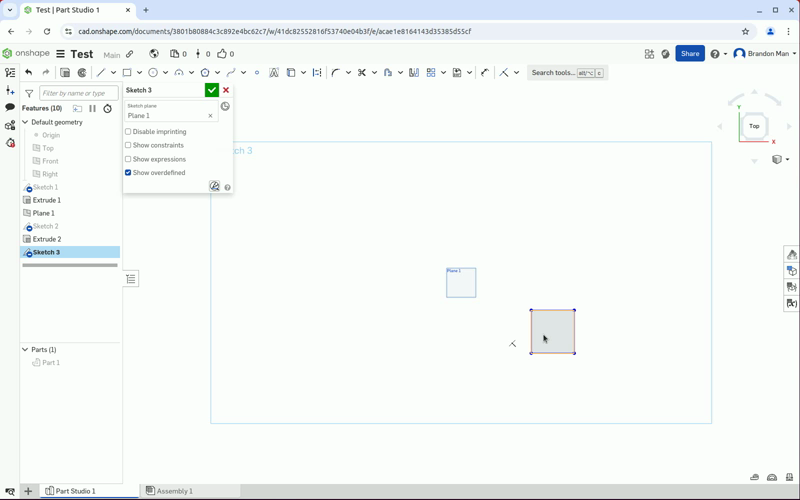
click(543, 334)
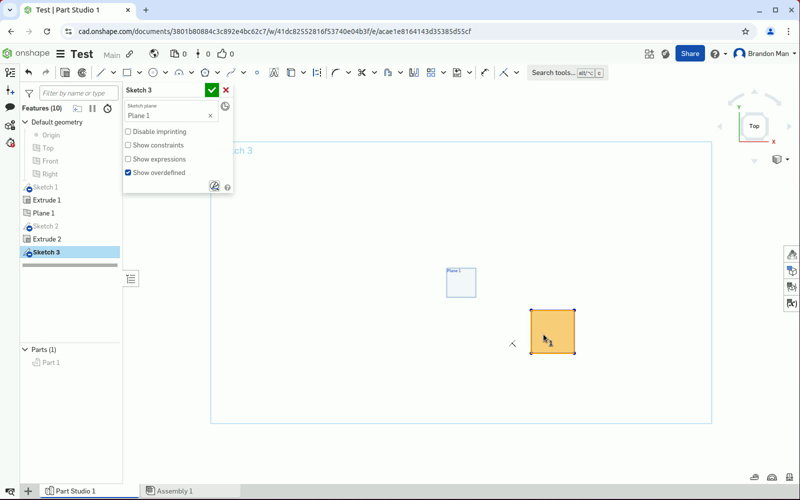
mouse_move(73, 352)
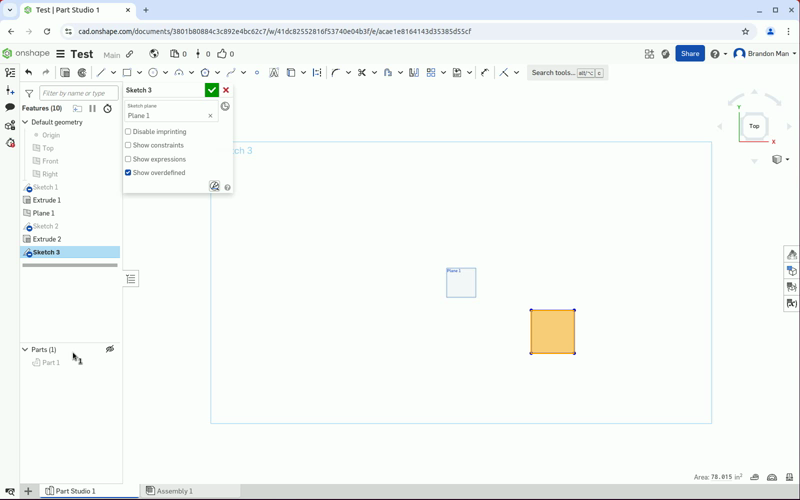
key(shift+y)
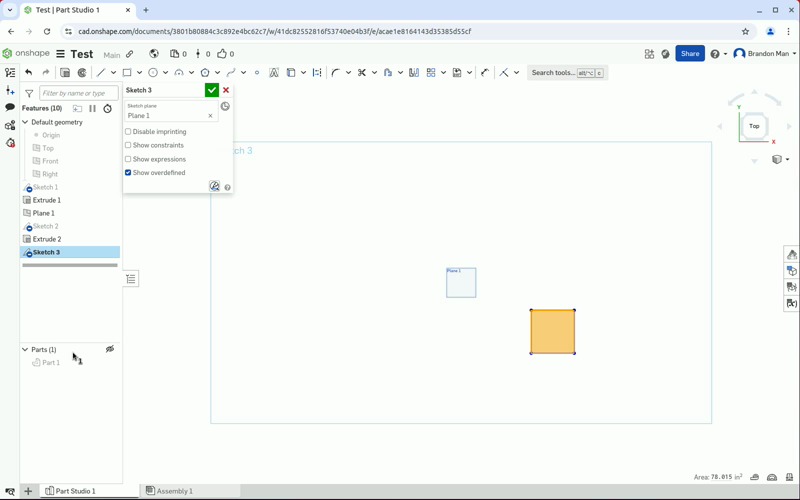
key(shift+e)
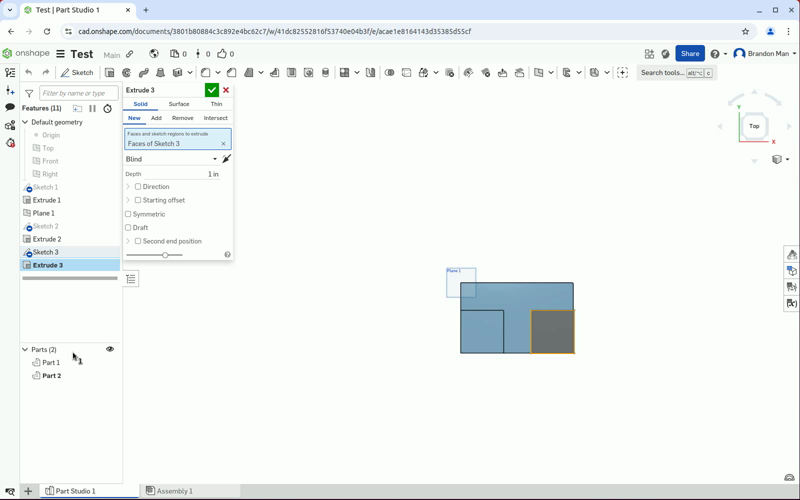
mouse_move(143, 106)
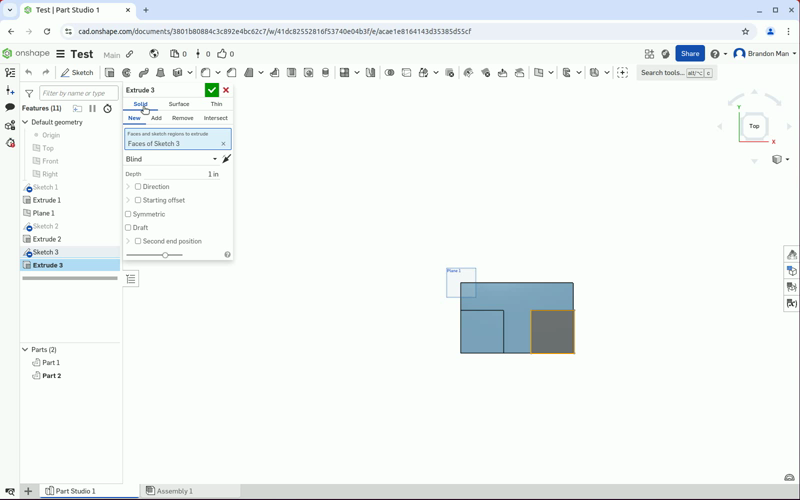
click(143, 106)
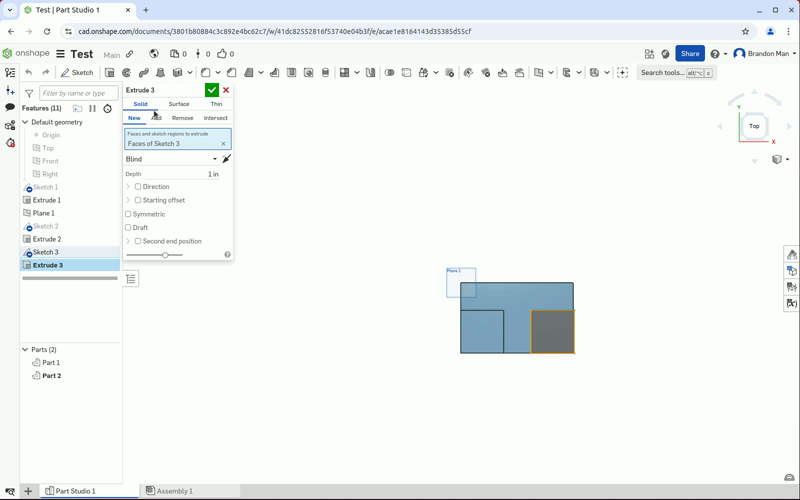
mouse_move(186, 120)
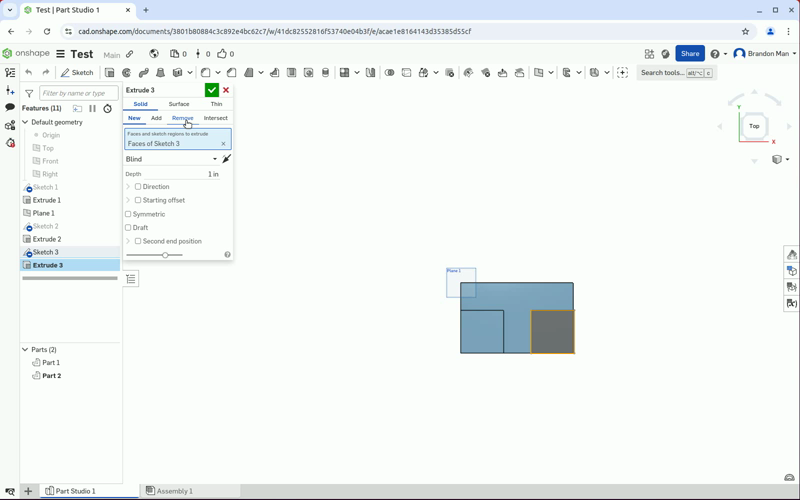
click(186, 120)
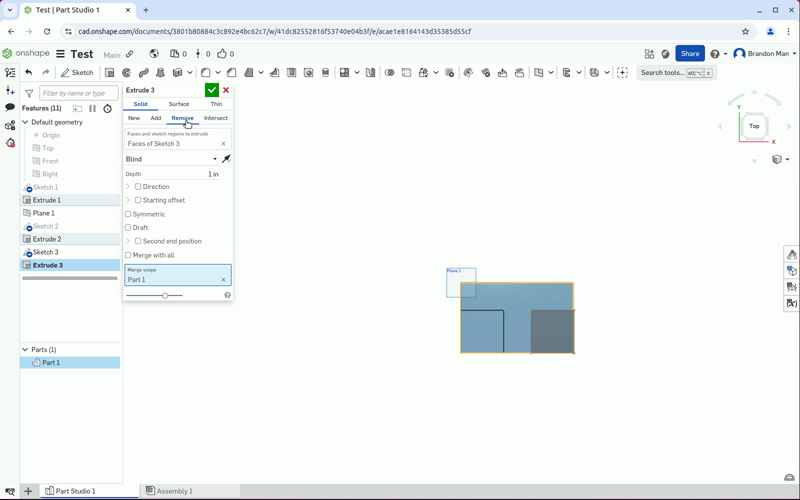
key(tab, 4)
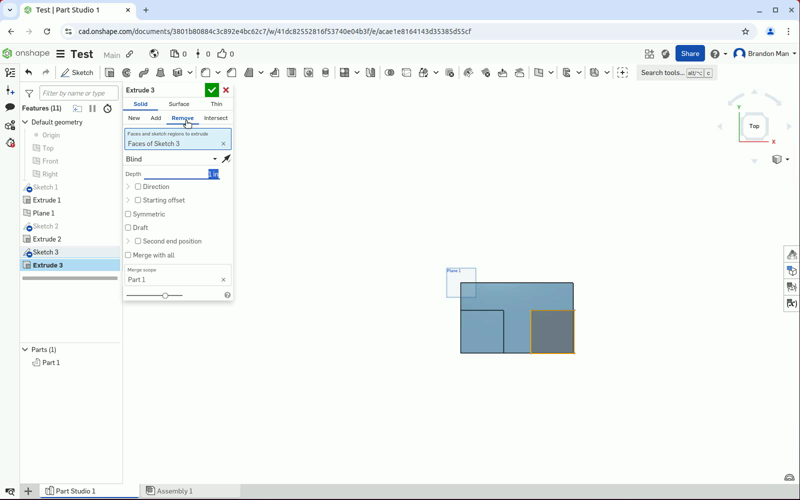
text(8.666)
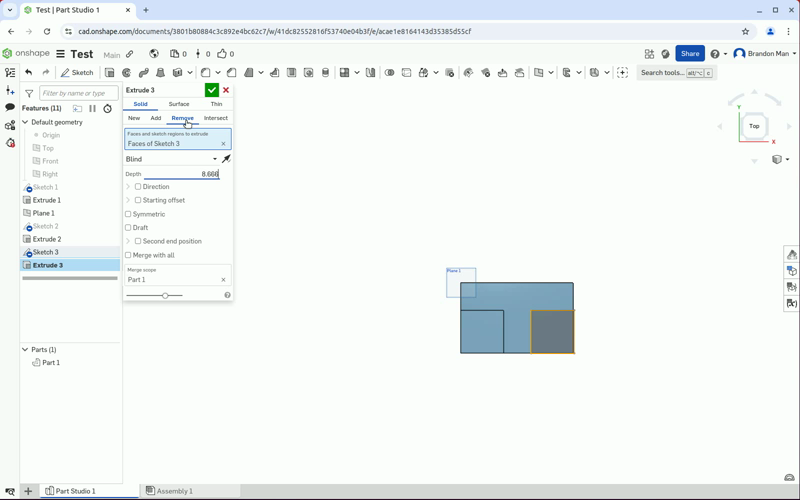
key(tab, 6)
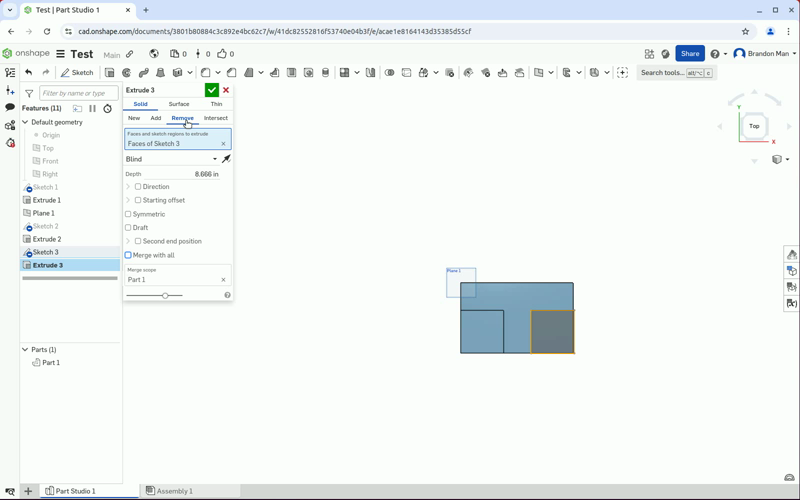
key(space)
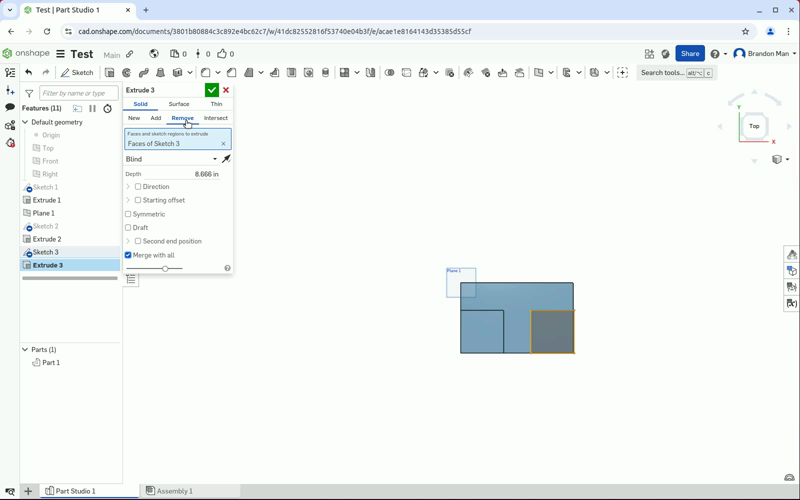
key(enter)
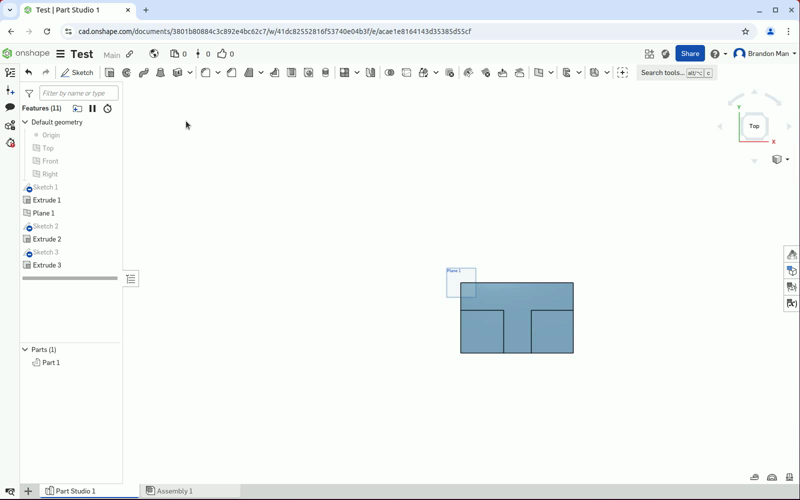
key(shift+h)
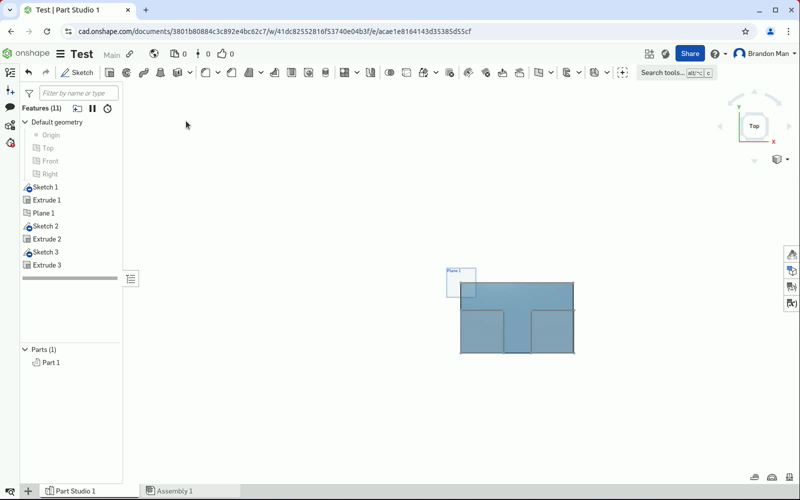
key(shift+h)
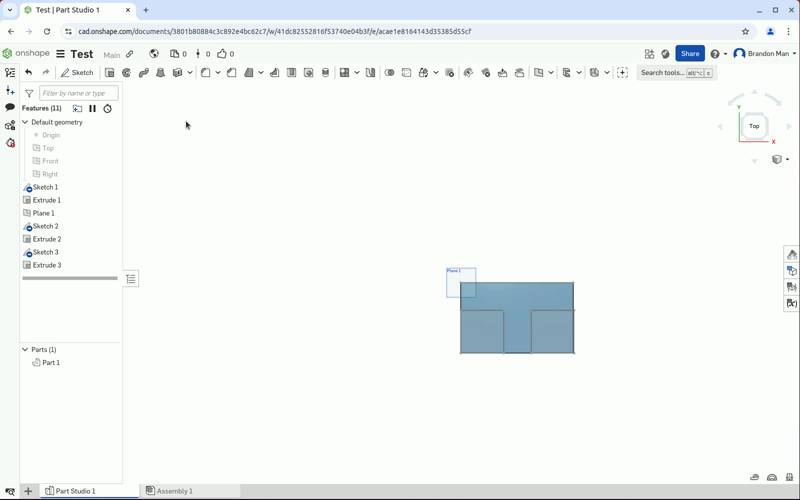
key(shift+7)
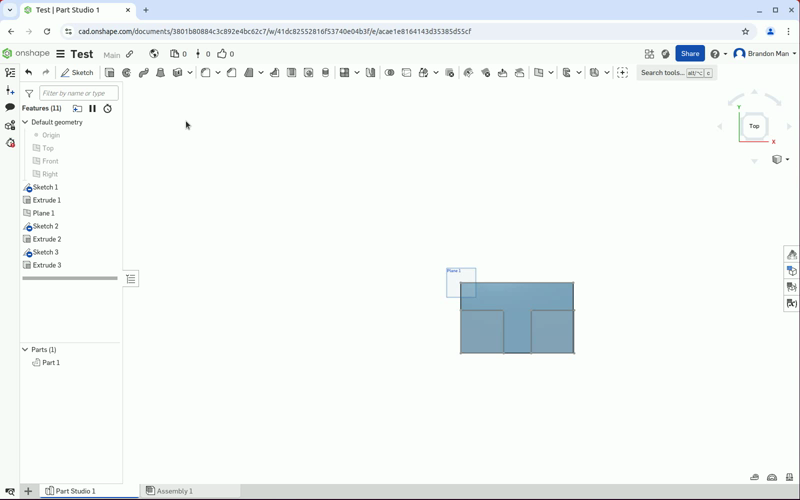
key(up, 3)
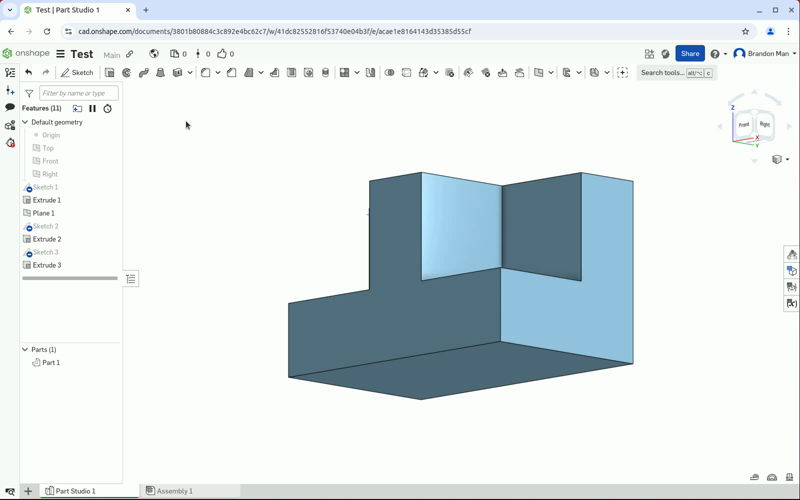
key(left, 3)
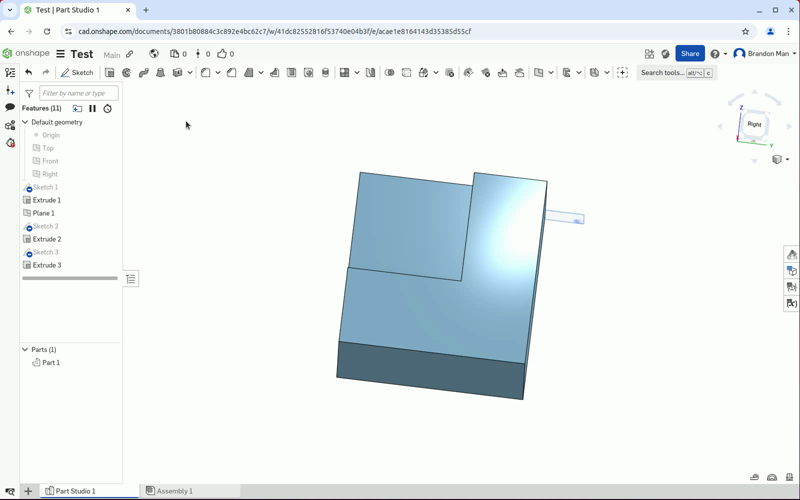
key(right, 3)
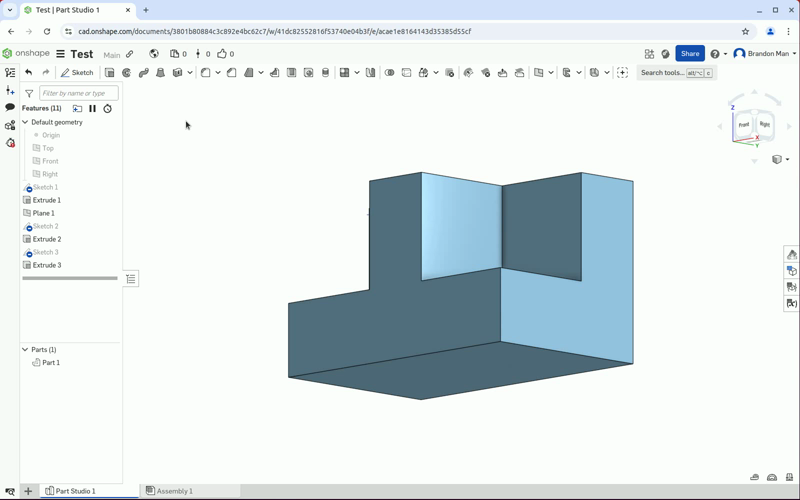
key(down, 3)
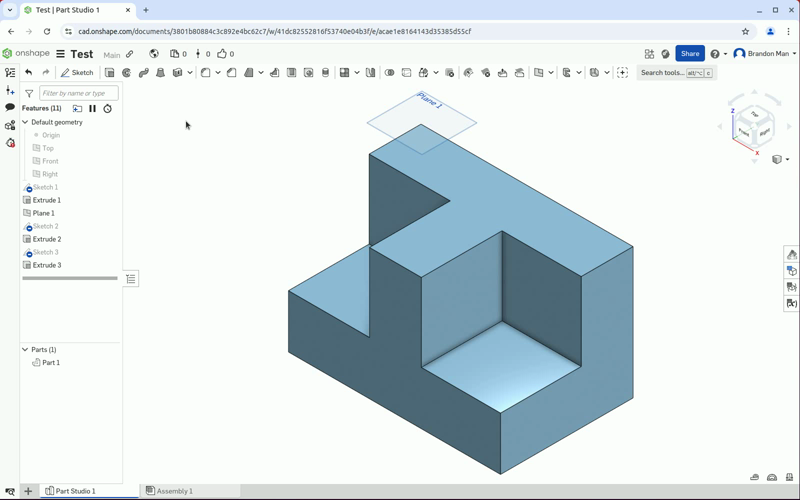
mouse_move(73, 189)
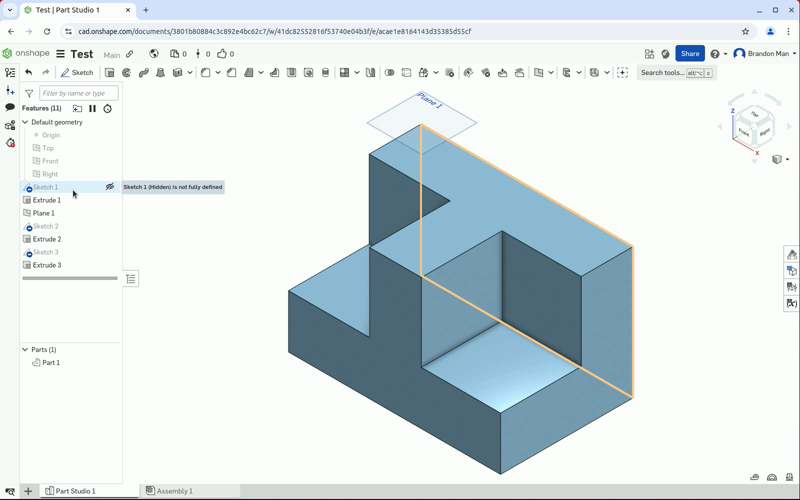
click(73, 189)